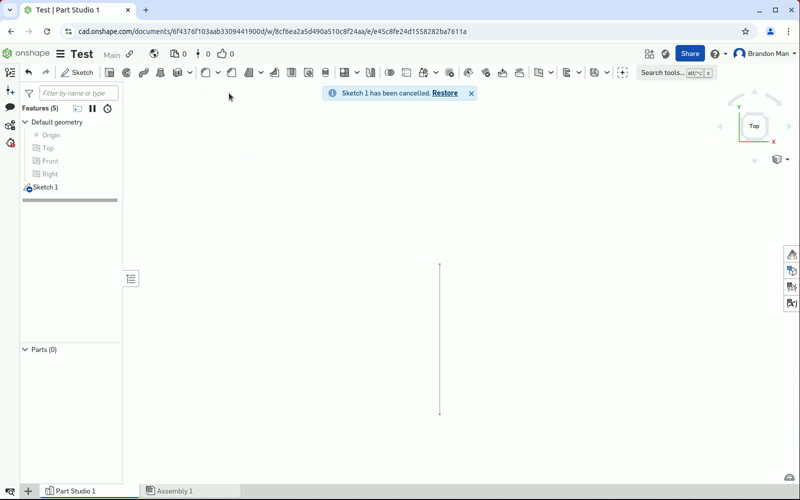
key(shift+h)
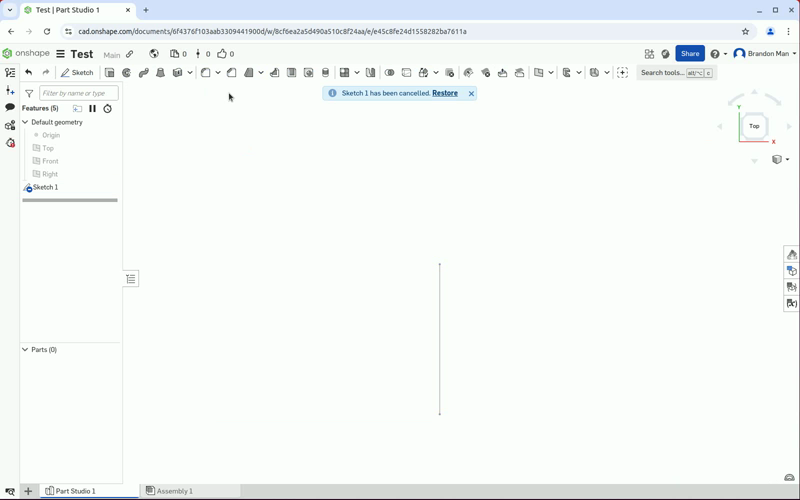
key(shift+s)
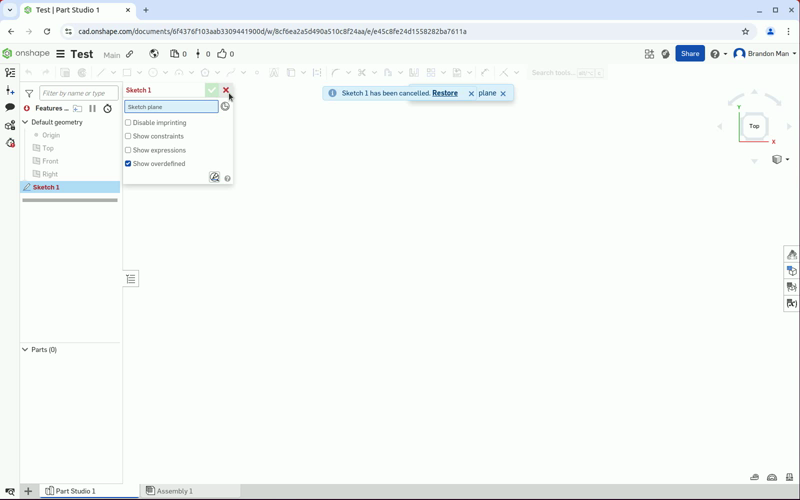
mouse_move(73, 150)
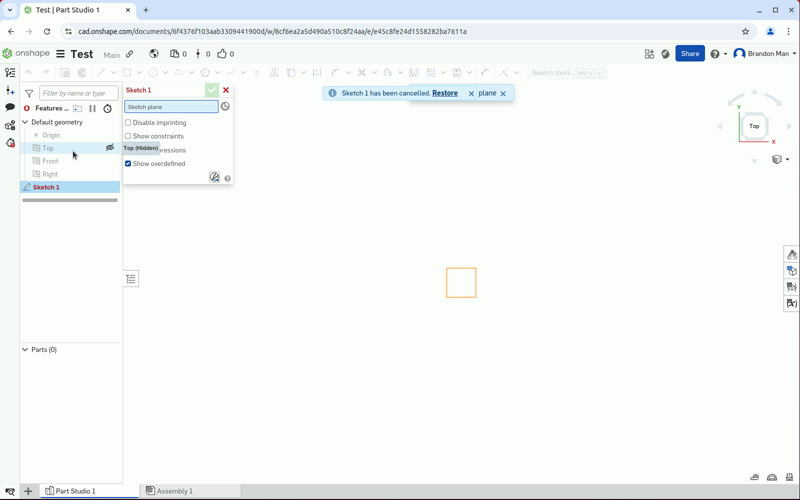
click(73, 150)
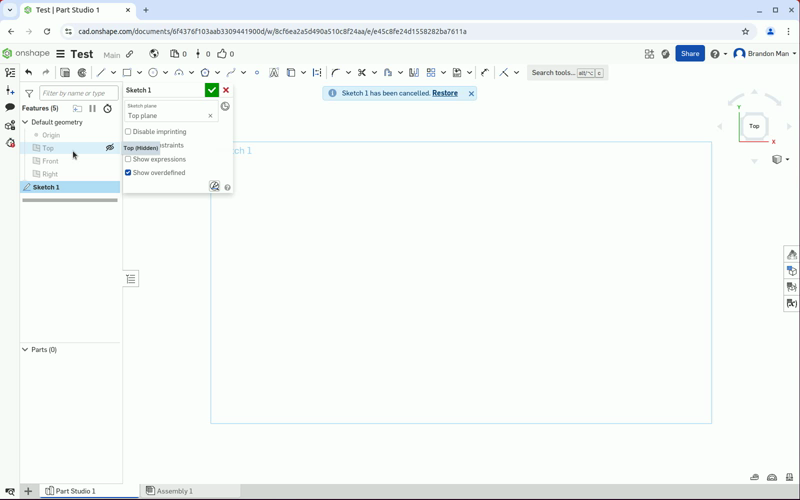
mouse_move(73, 352)
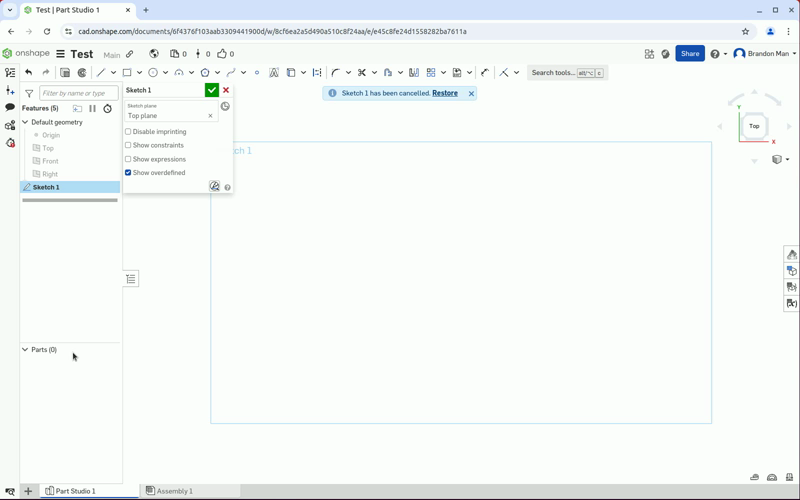
key(y)
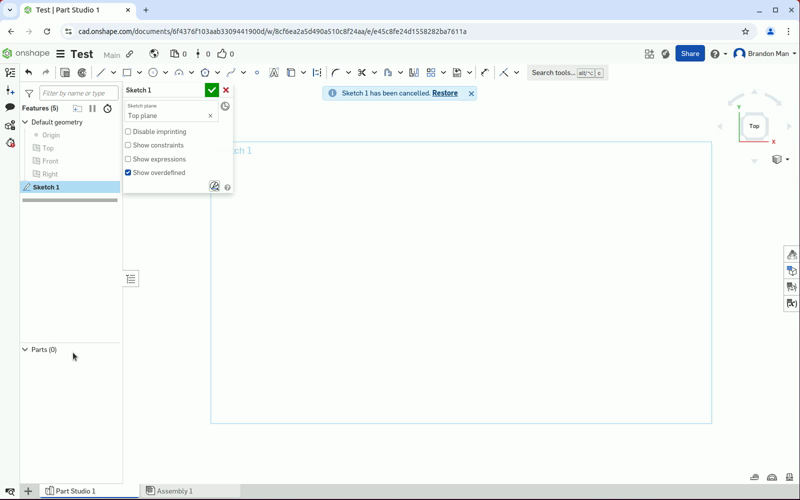
key(l)
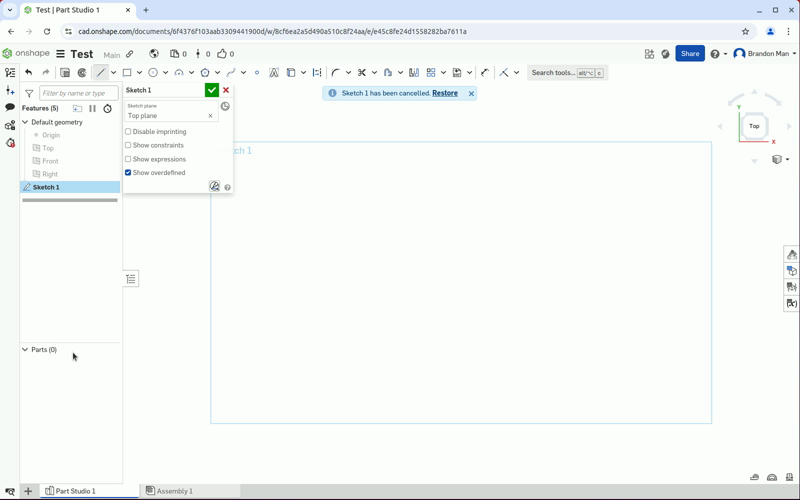
key_down(shift)
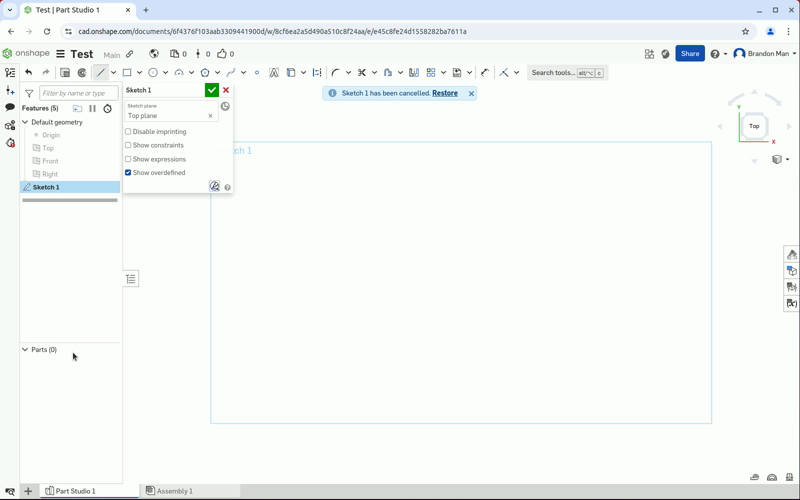
mouse_move(460, 282)
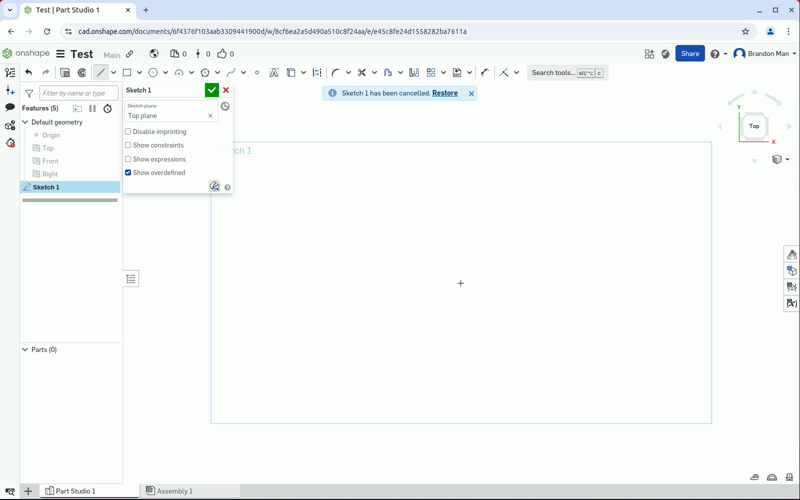
click(460, 282)
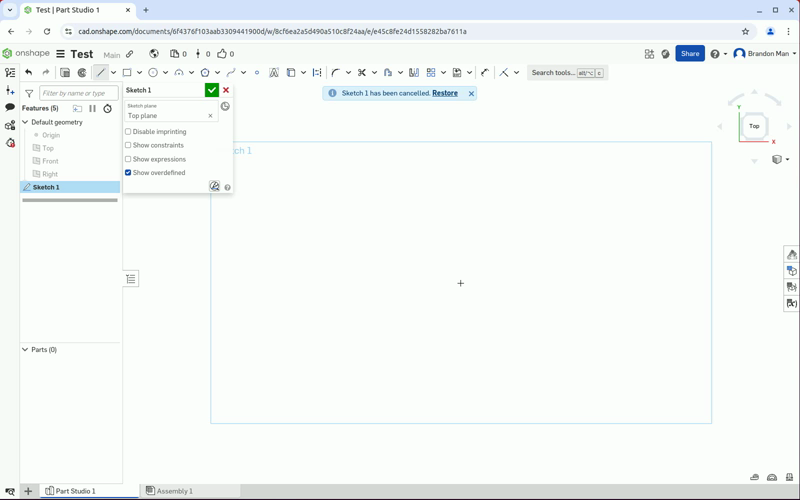
key_up(shift)
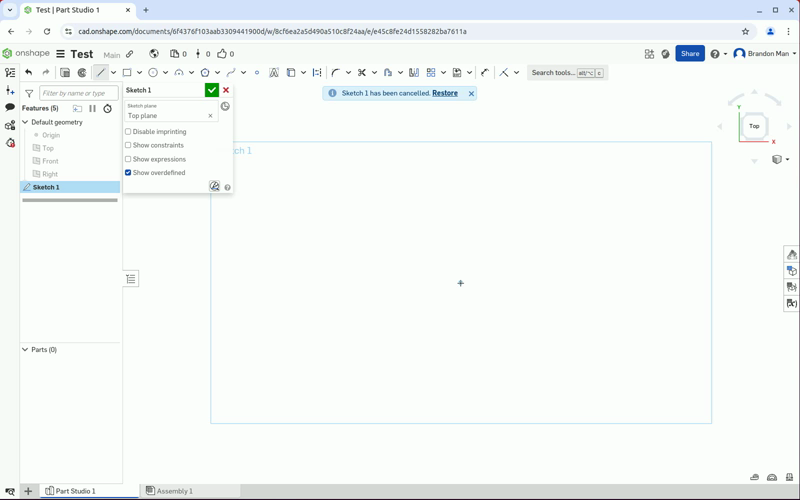
key_down(shift)
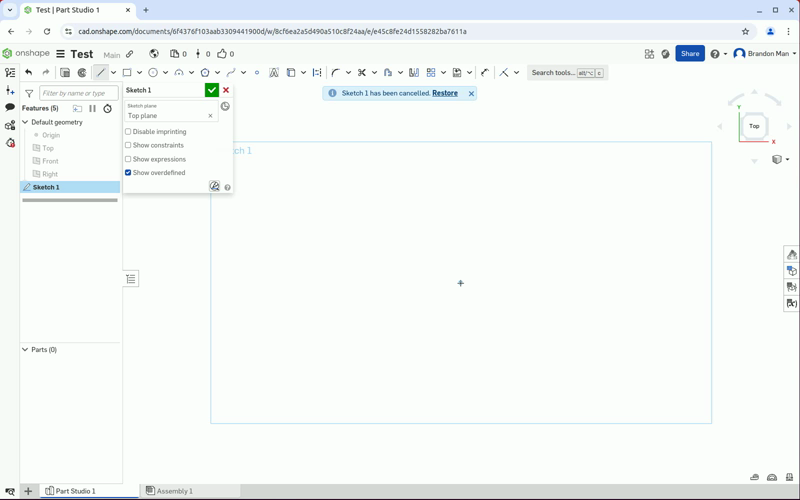
mouse_move(490, 282)
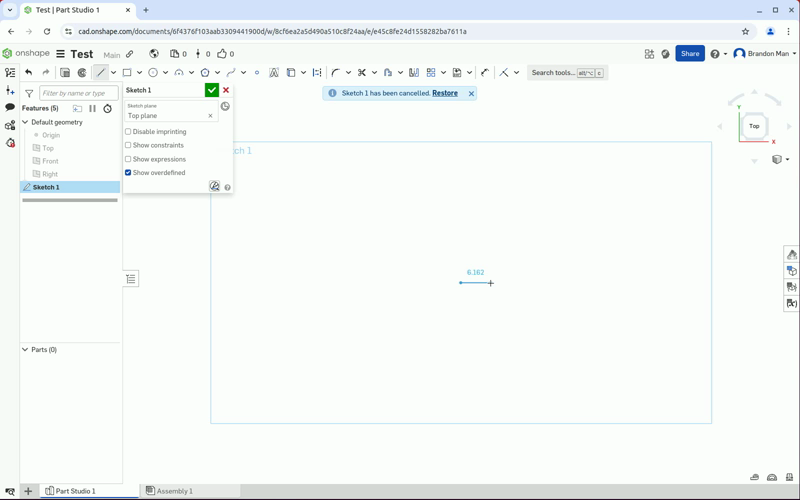
mouse_move(517, 282)
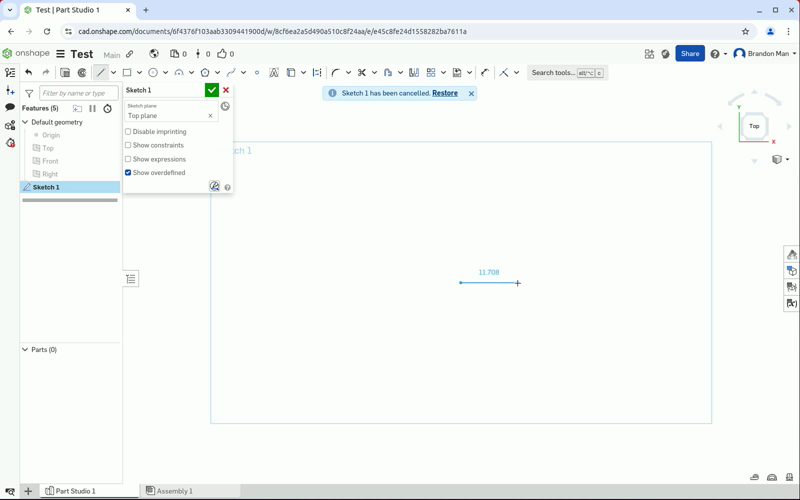
click(517, 282)
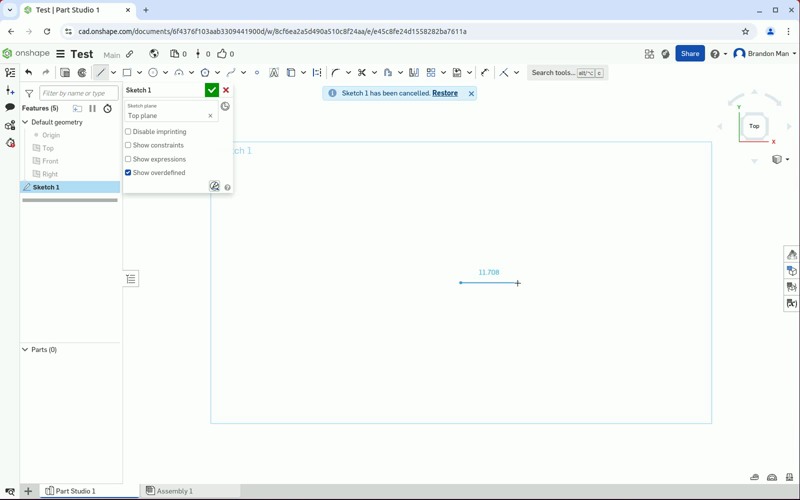
key_up(shift)
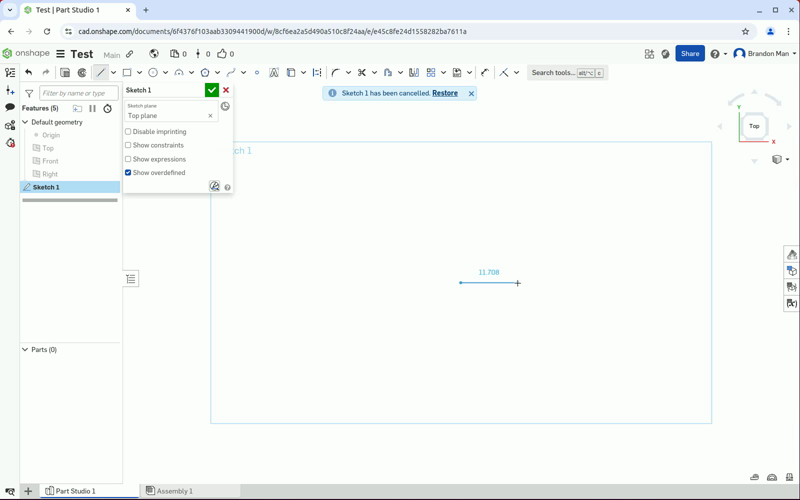
key_down(shift)
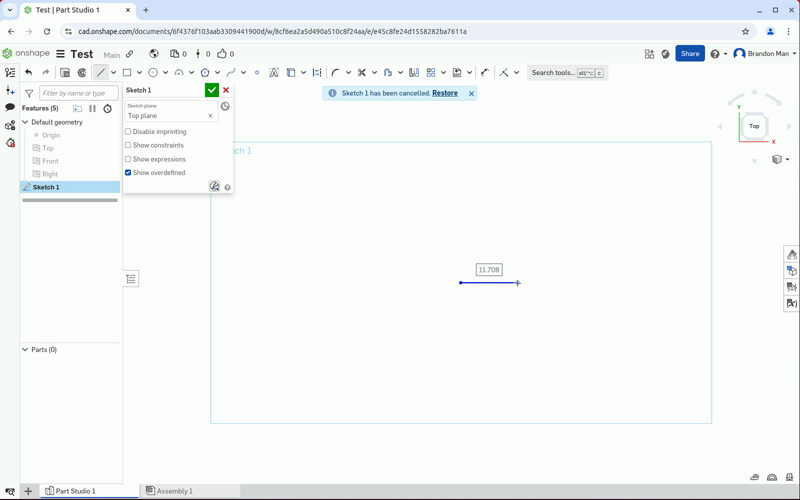
mouse_move(517, 170)
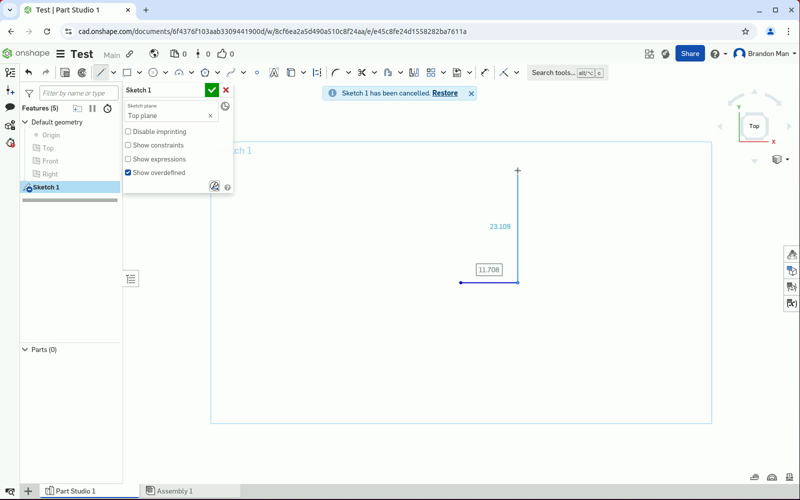
click(517, 170)
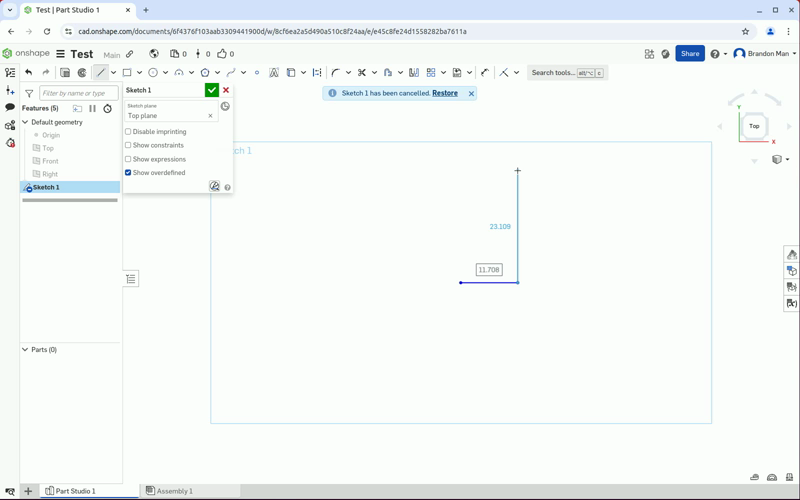
key_up(shift)
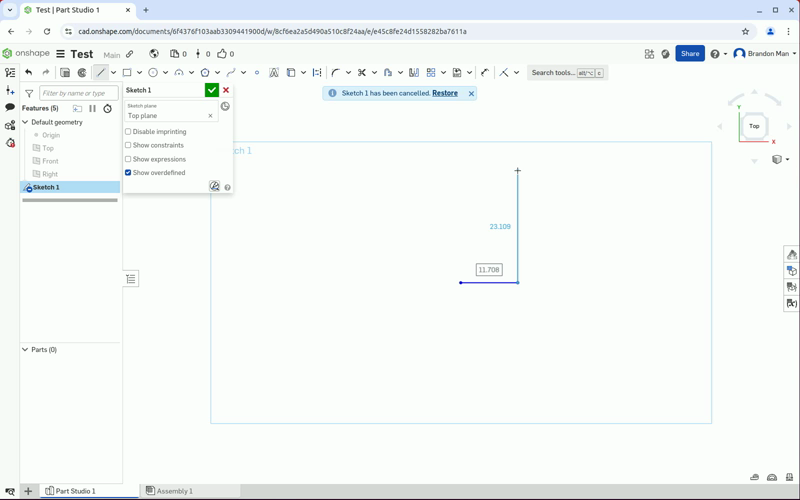
key_down(shift)
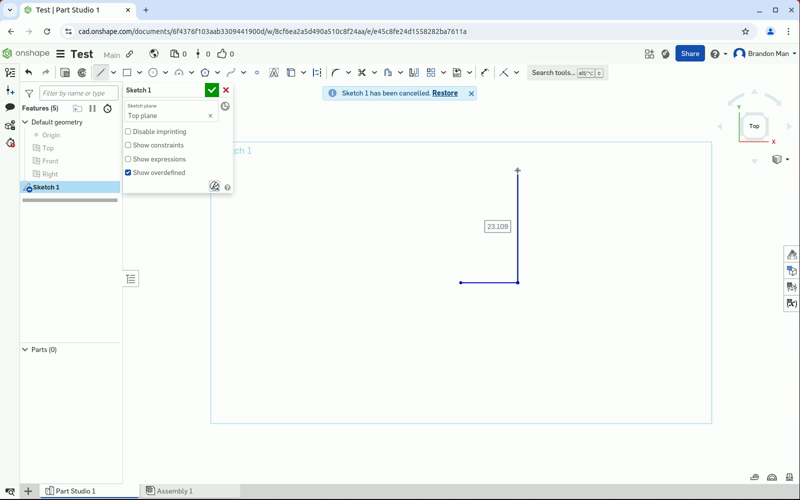
mouse_move(547, 170)
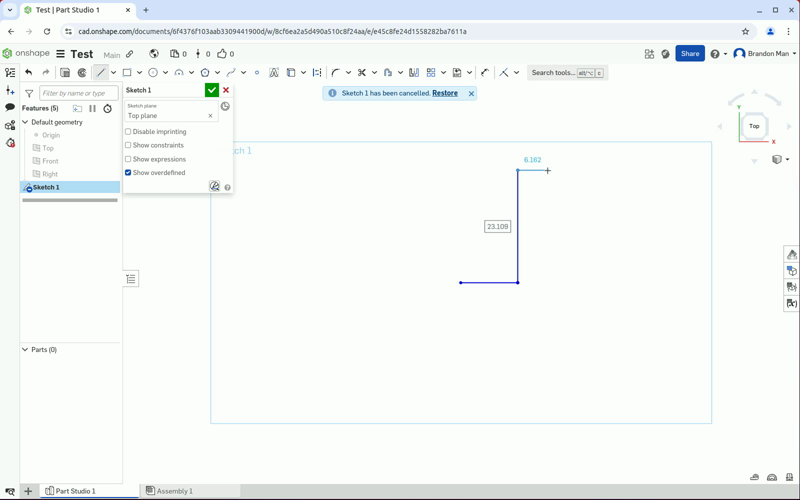
mouse_move(460, 170)
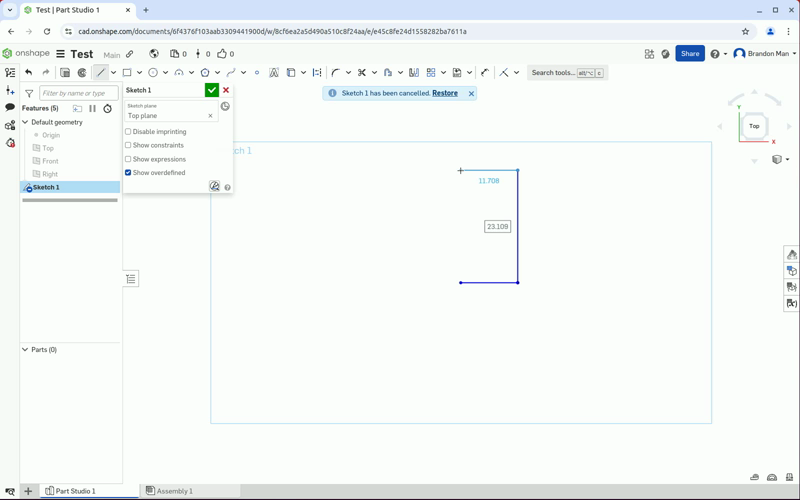
click(460, 170)
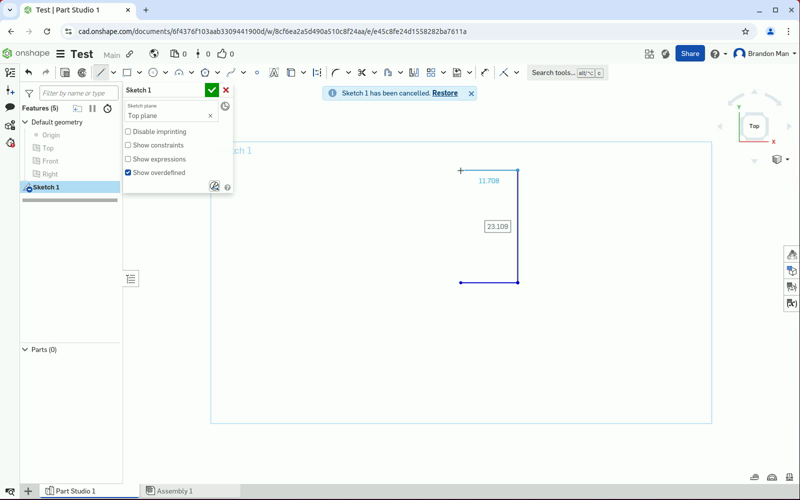
key_up(shift)
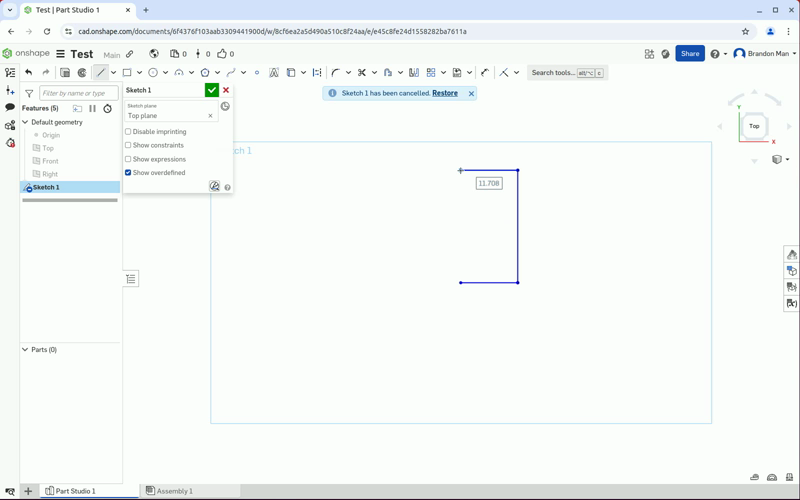
key_down(shift)
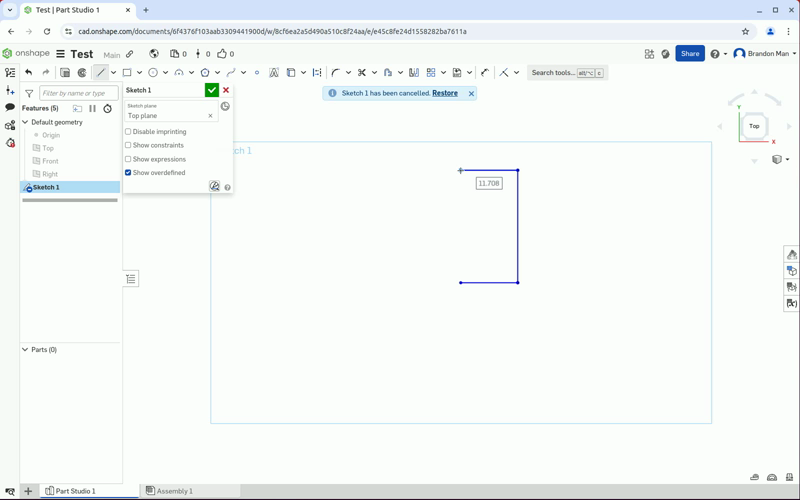
mouse_move(460, 282)
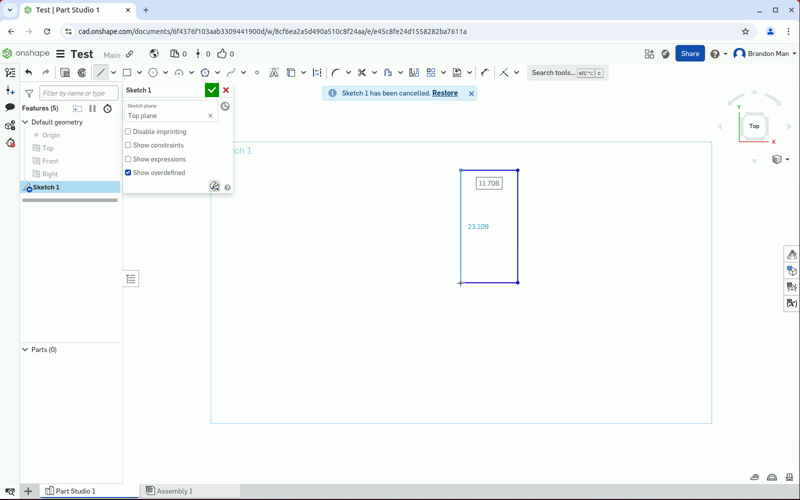
key_up(shift)
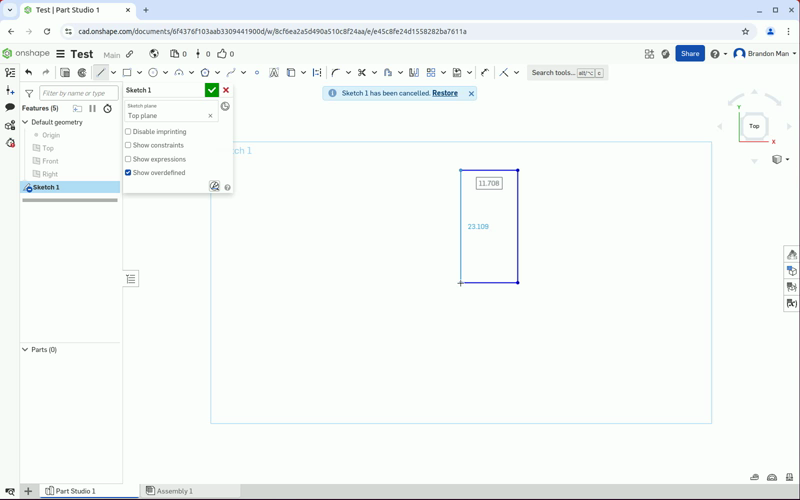
click(460, 282)
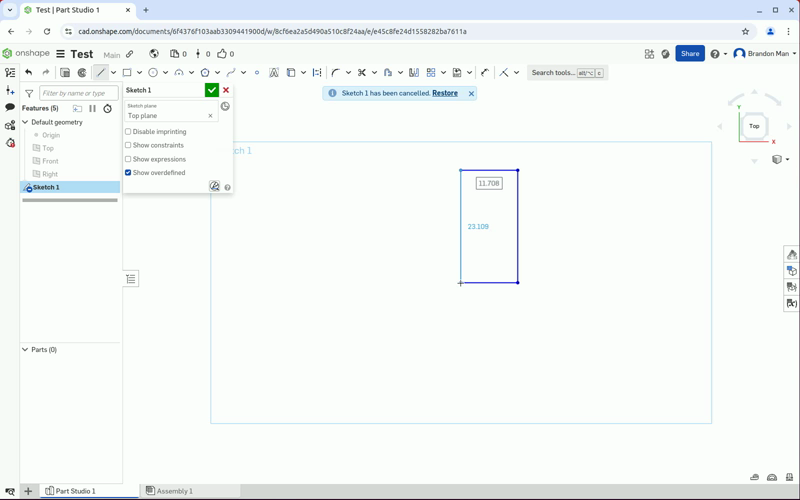
key(esc)
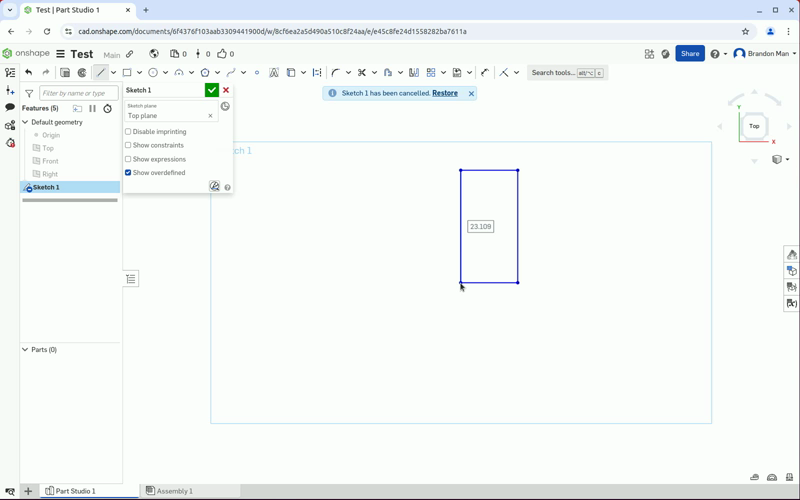
mouse_move(495, 174)
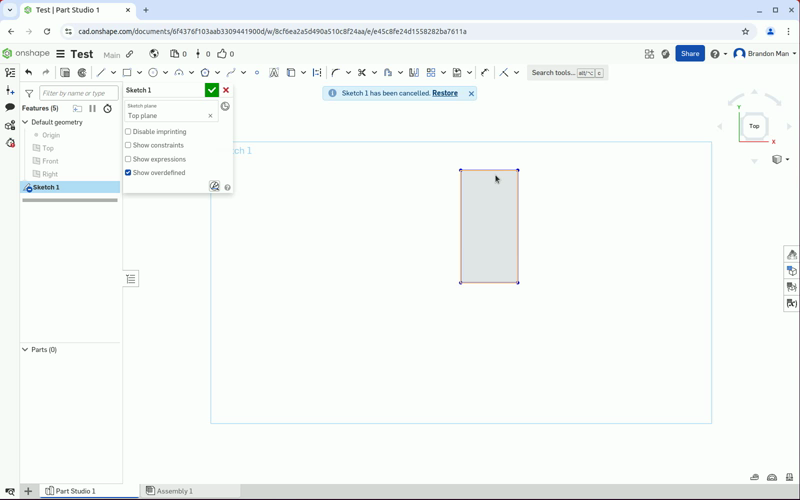
click(495, 174)
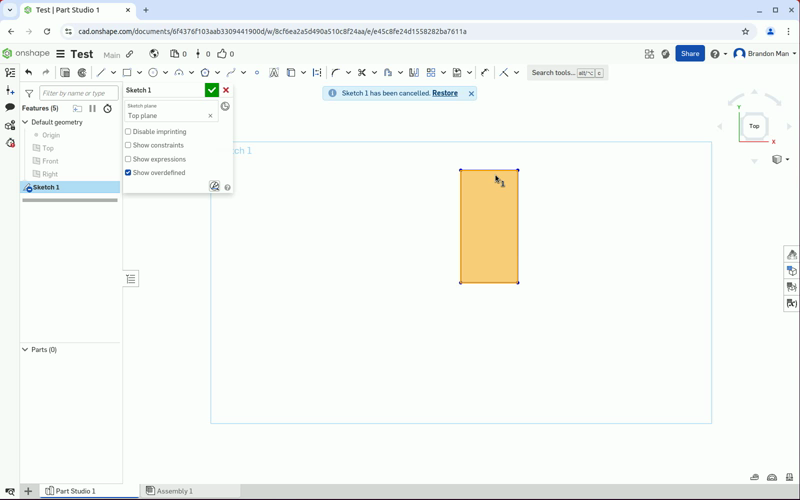
mouse_move(73, 352)
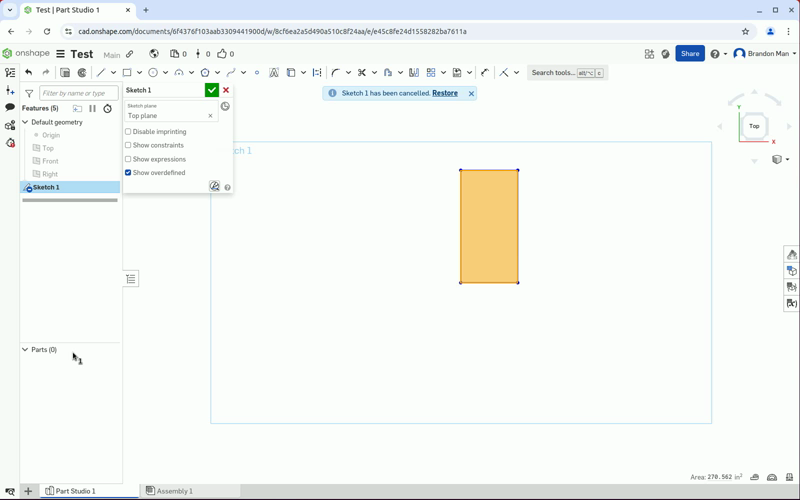
key(shift+y)
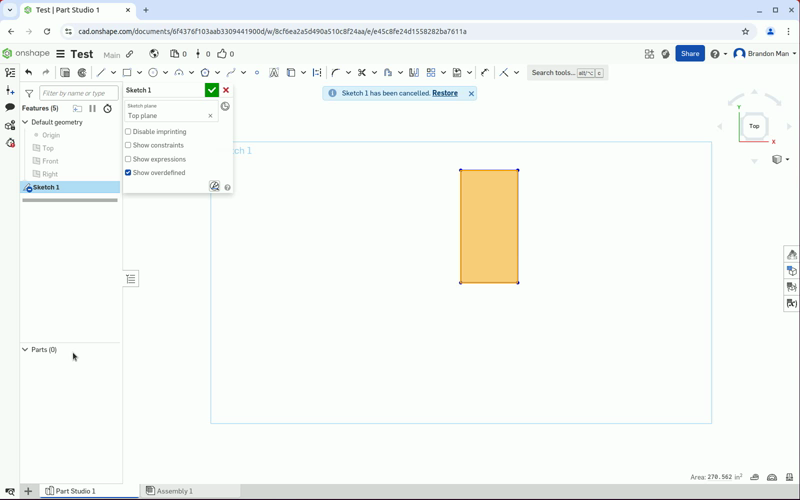
key(shift+e)
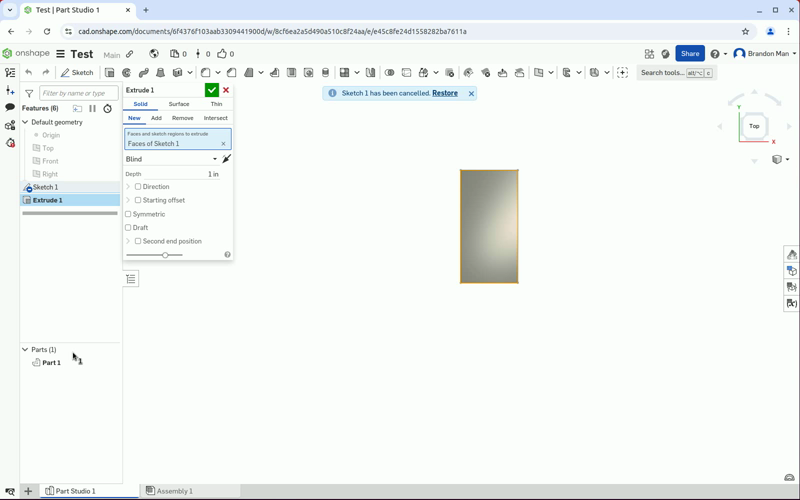
mouse_move(143, 106)
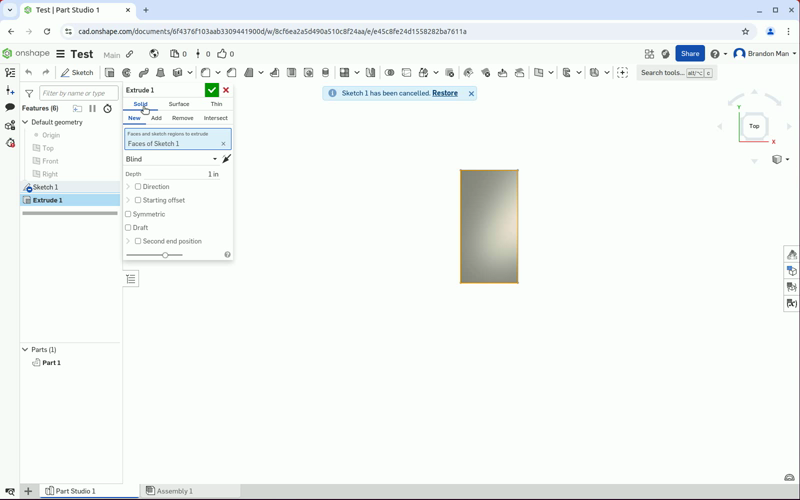
click(143, 106)
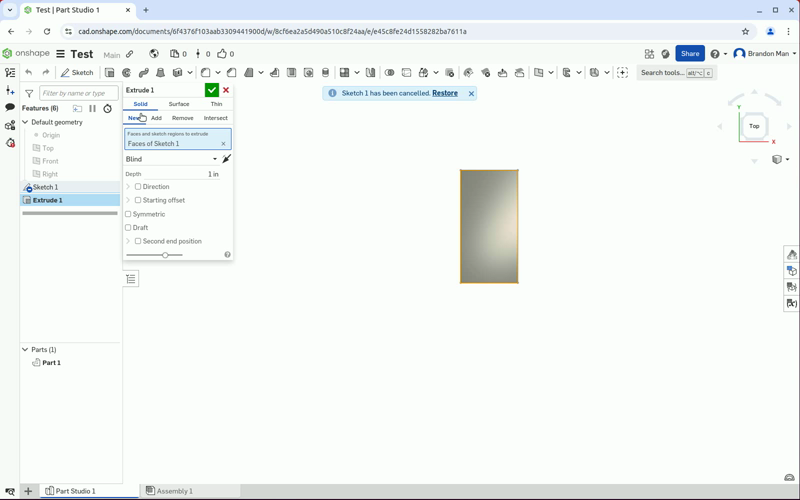
mouse_move(137, 120)
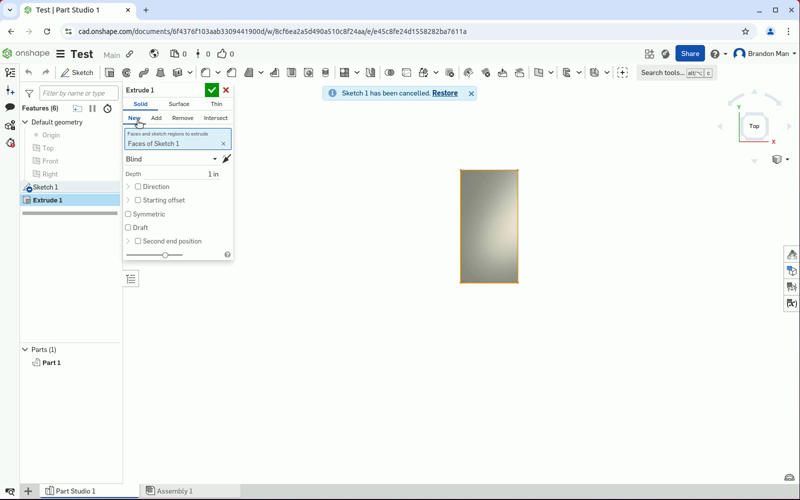
click(137, 120)
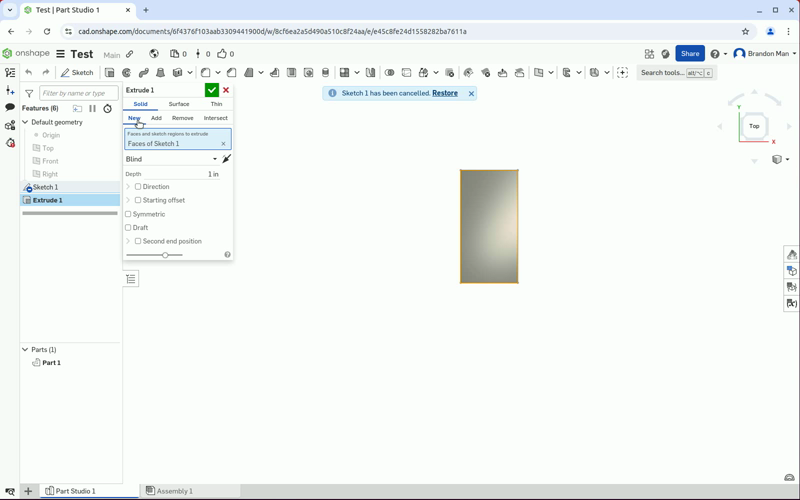
key(tab, 4)
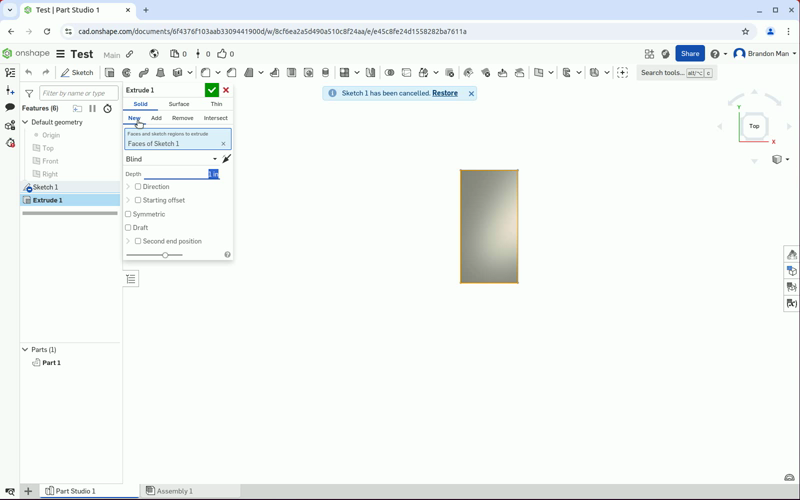
text(3.37)
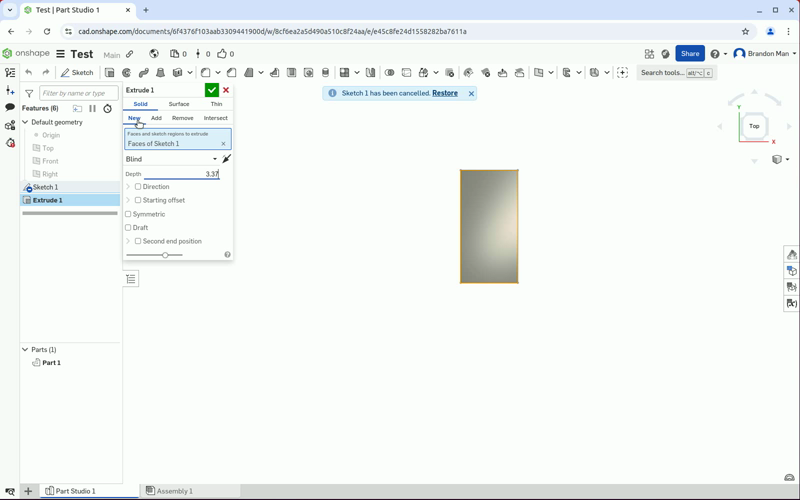
key(enter)
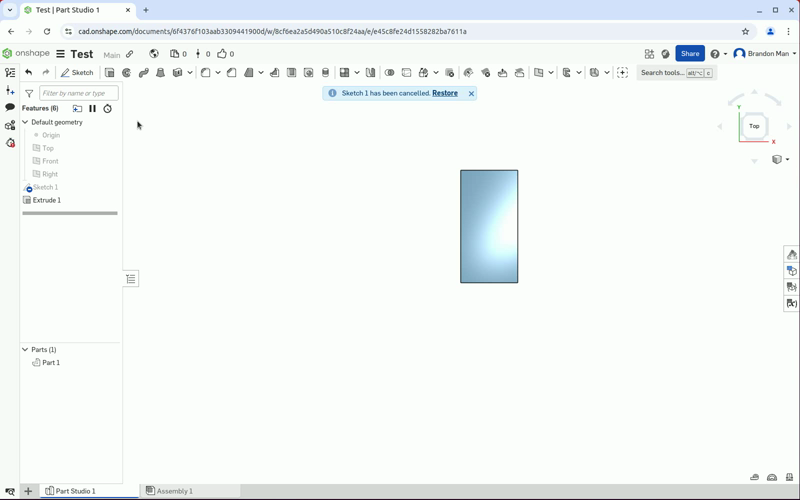
key(shift+h)
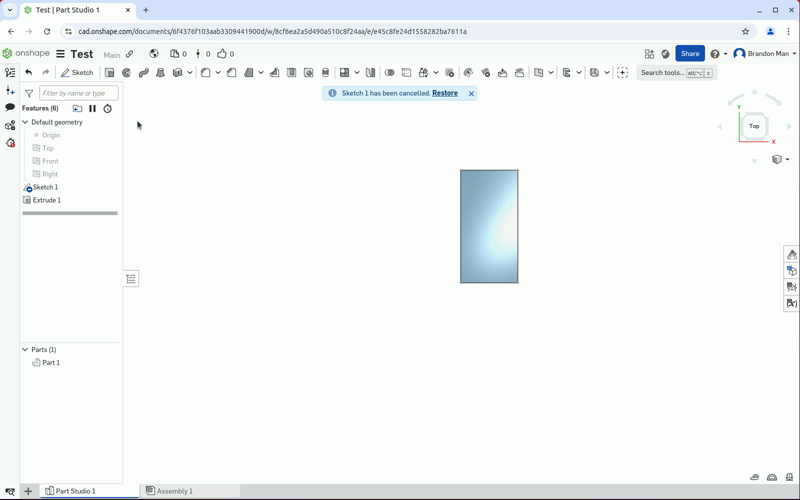
key(shift+h)
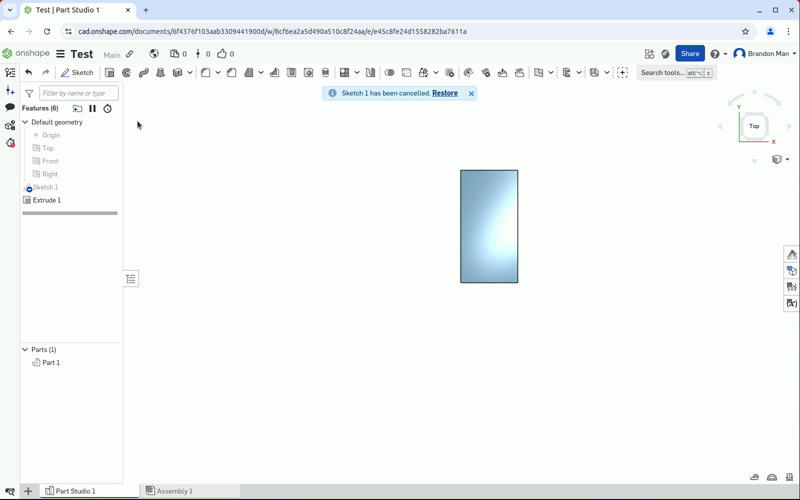
mouse_move(73, 189)
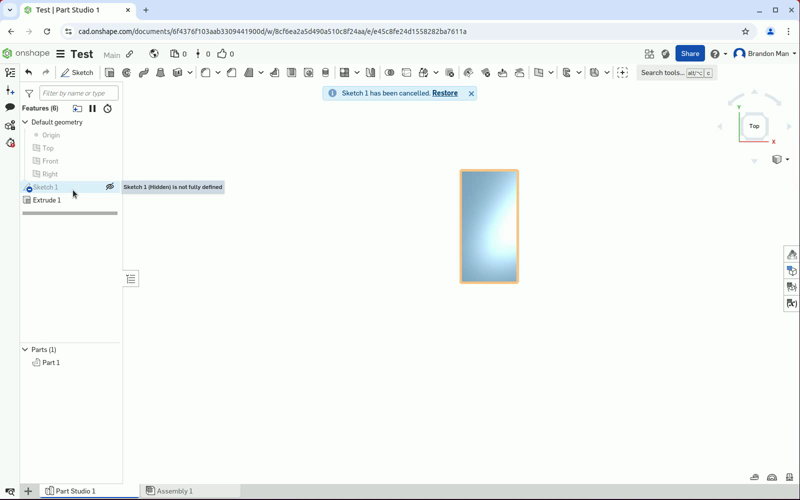
click(73, 189)
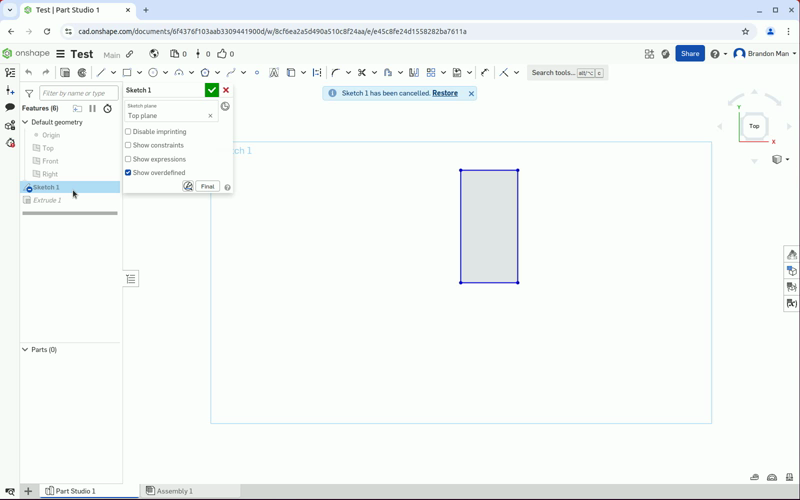
mouse_move(229, 92)
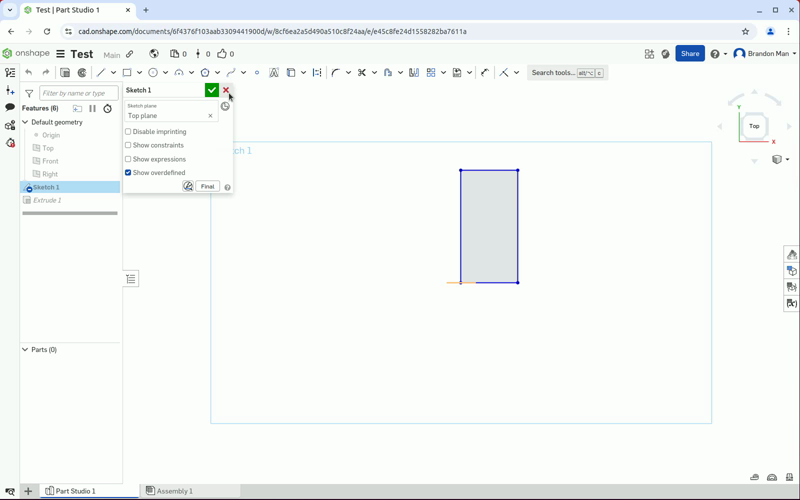
click(229, 92)
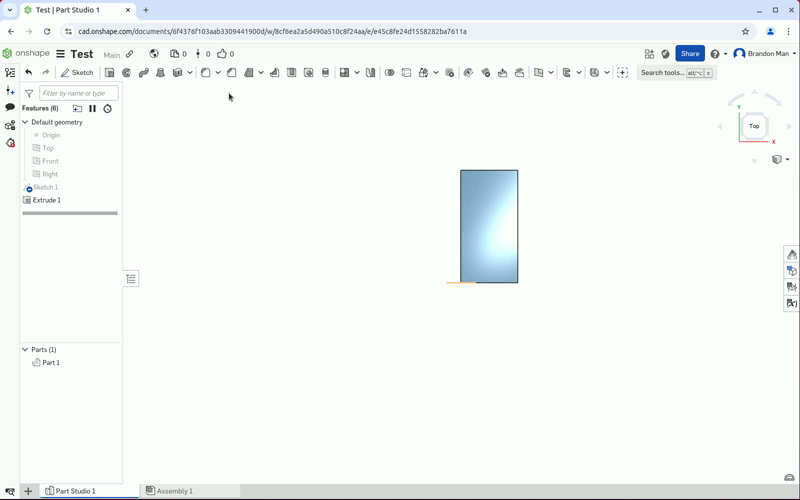
mouse_move(541, 75)
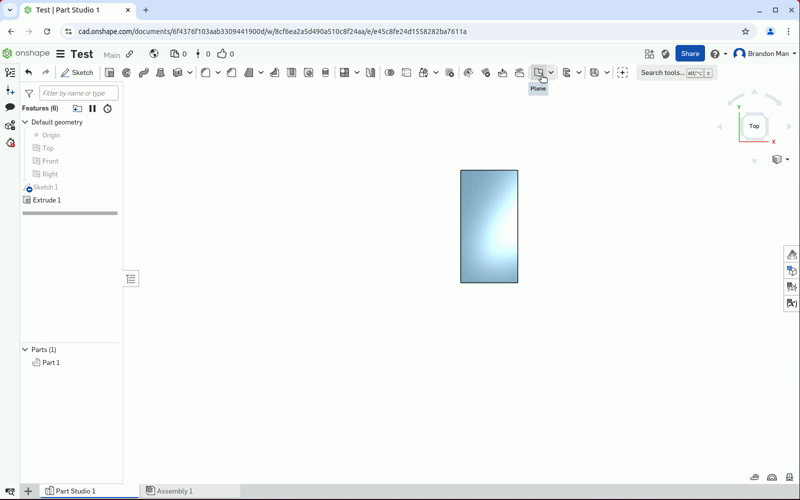
click(541, 75)
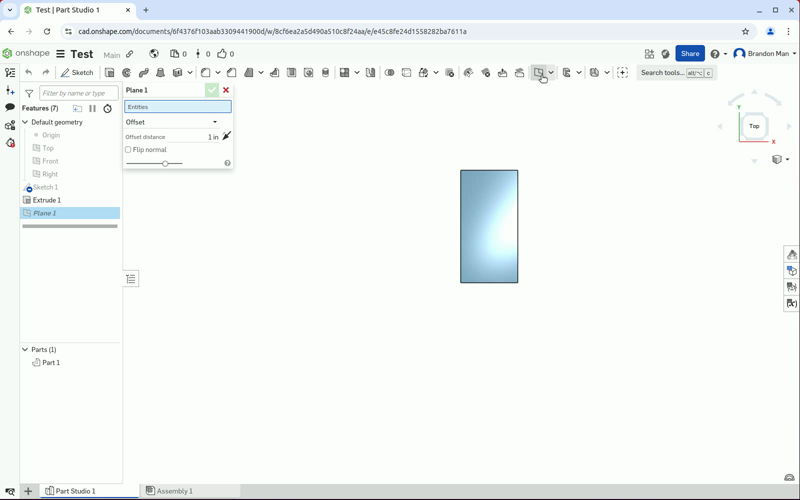
mouse_move(73, 150)
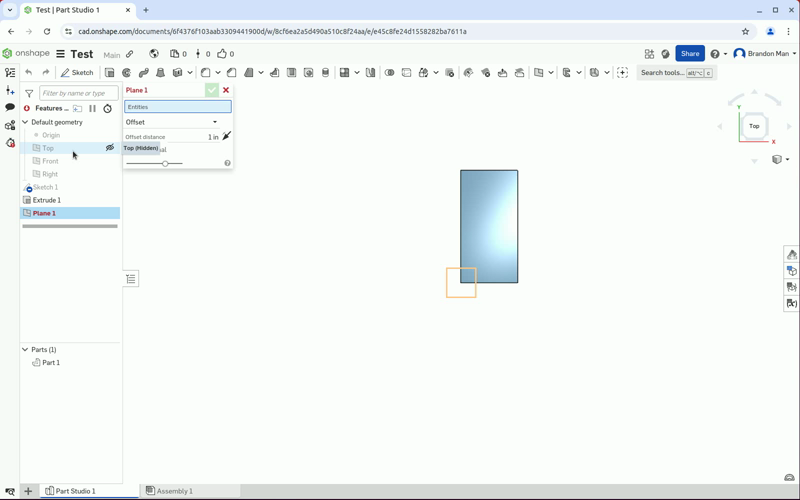
click(73, 150)
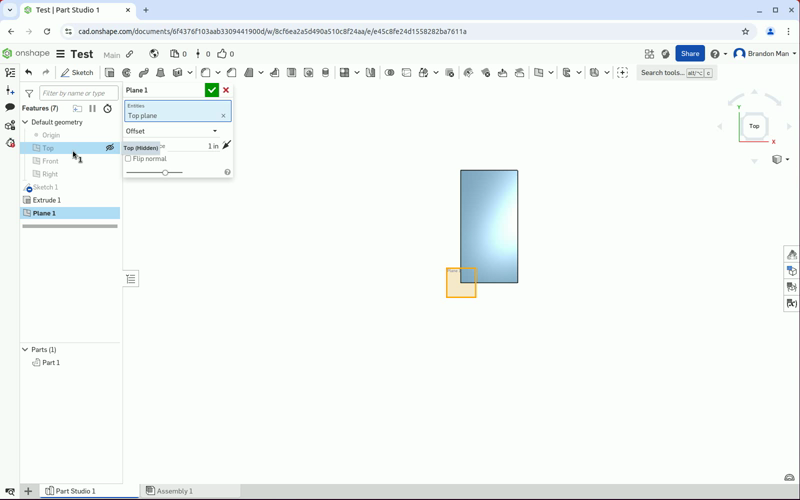
key(tab, 2)
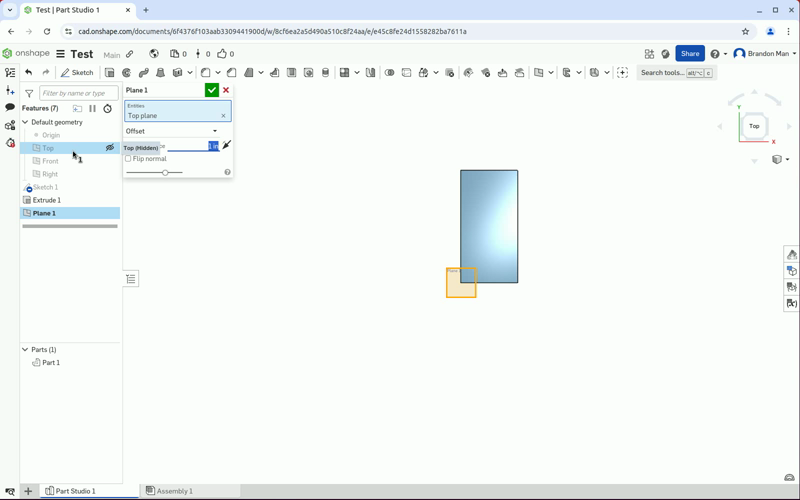
text(3.358)
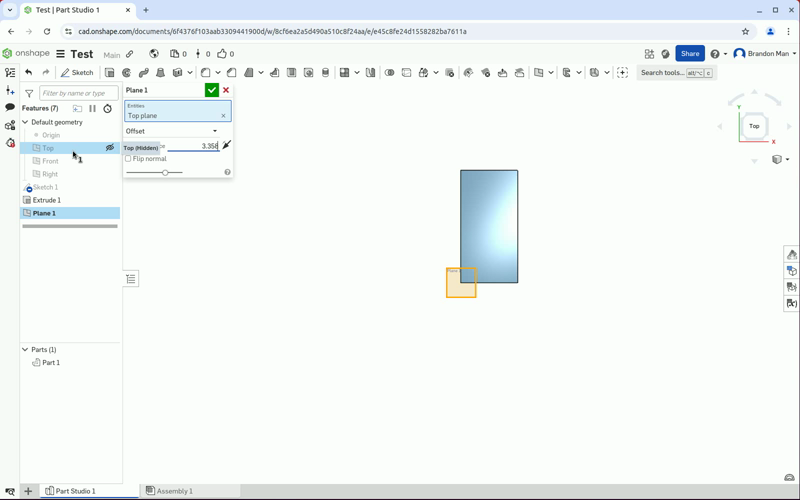
key(enter, 2)
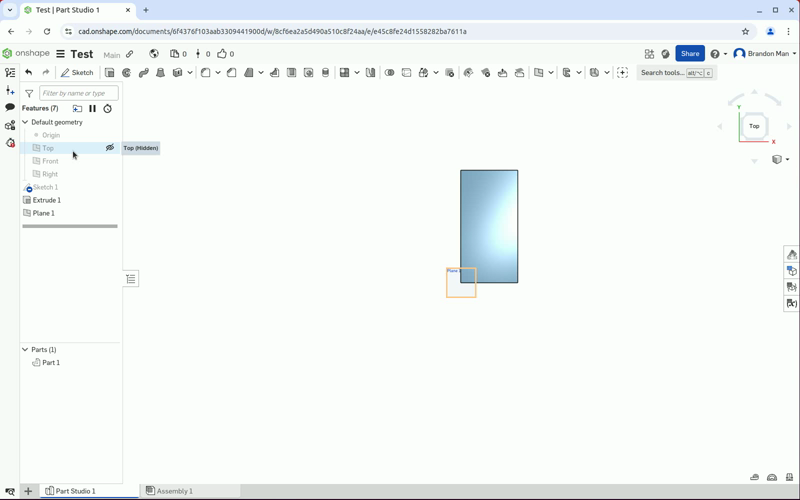
key(shift+s)
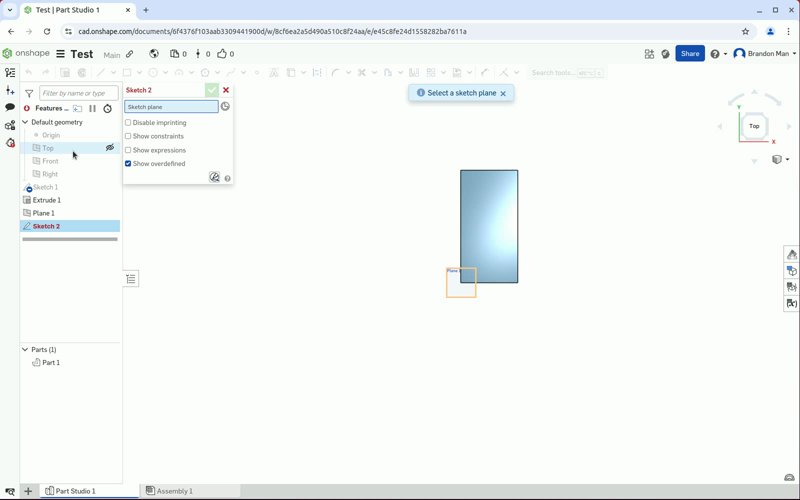
mouse_move(73, 215)
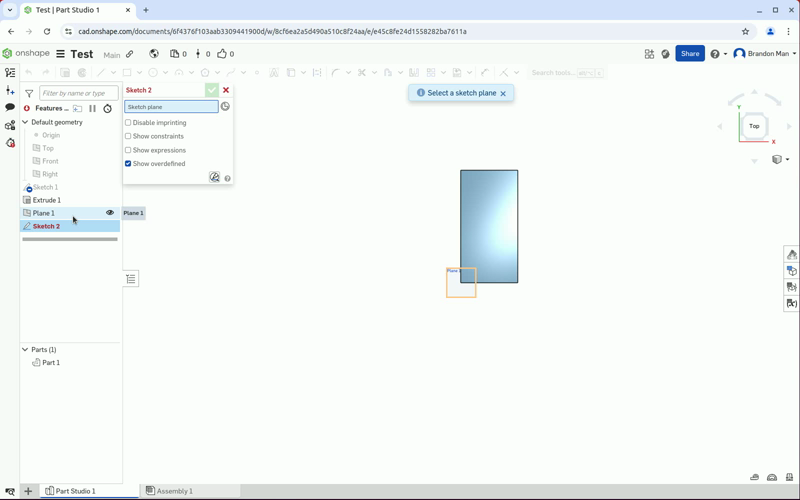
click(73, 215)
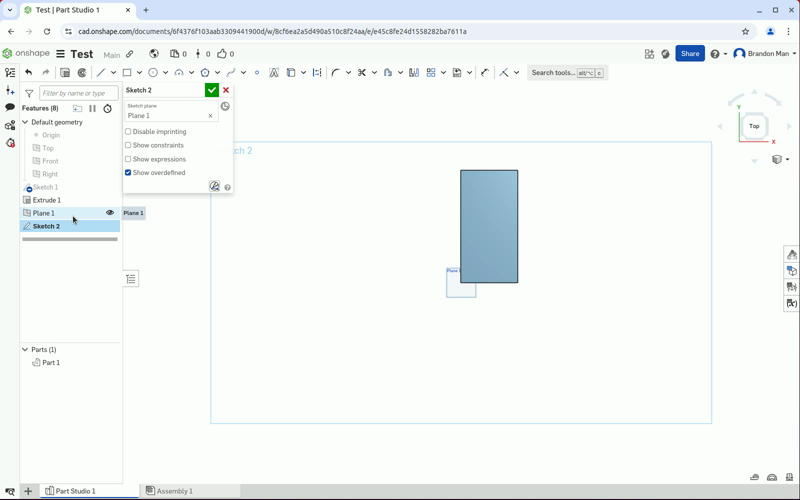
mouse_move(73, 352)
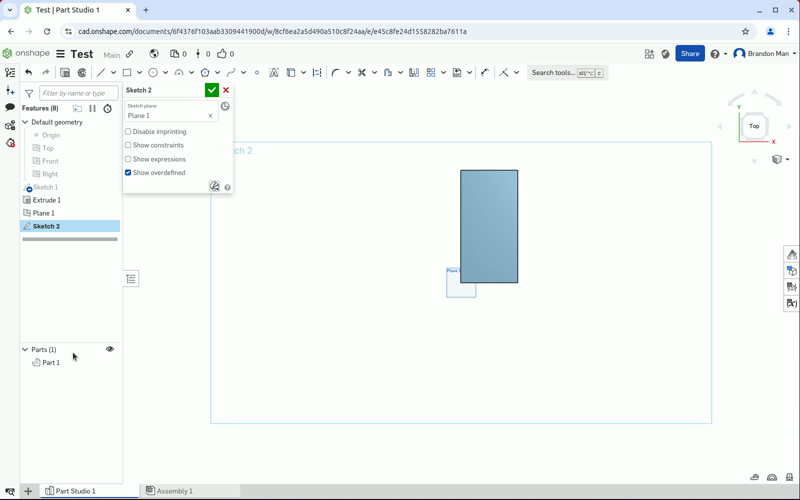
key(y)
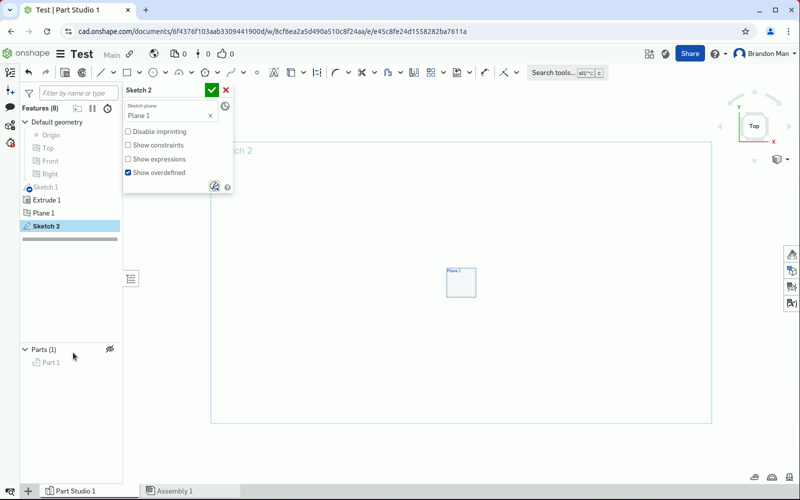
key(c)
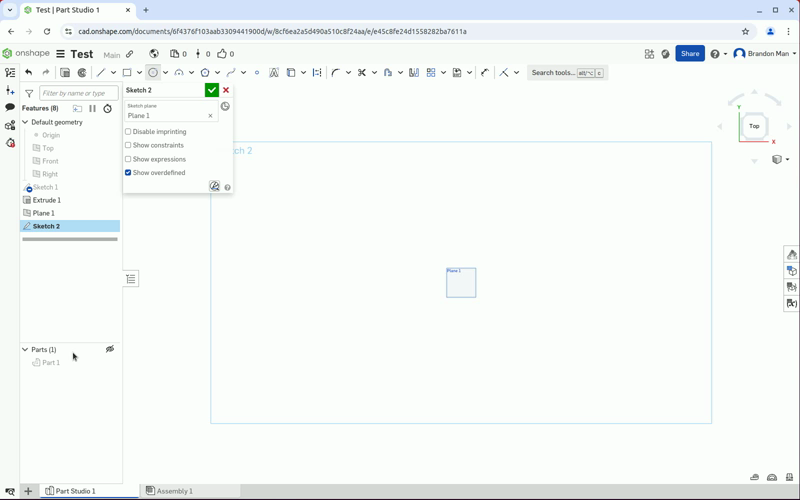
key_down(shift)
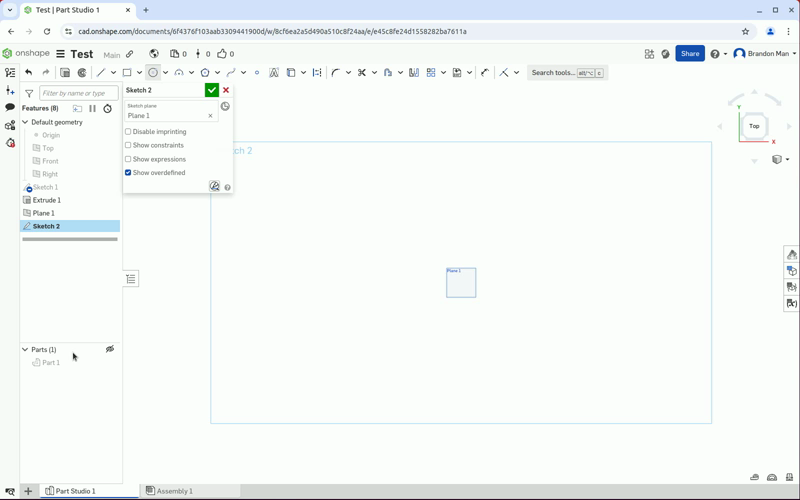
mouse_move(490, 257)
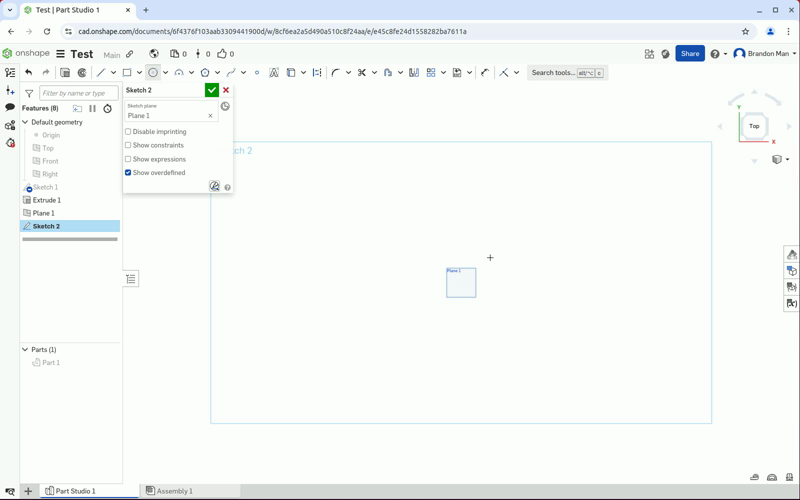
click(490, 257)
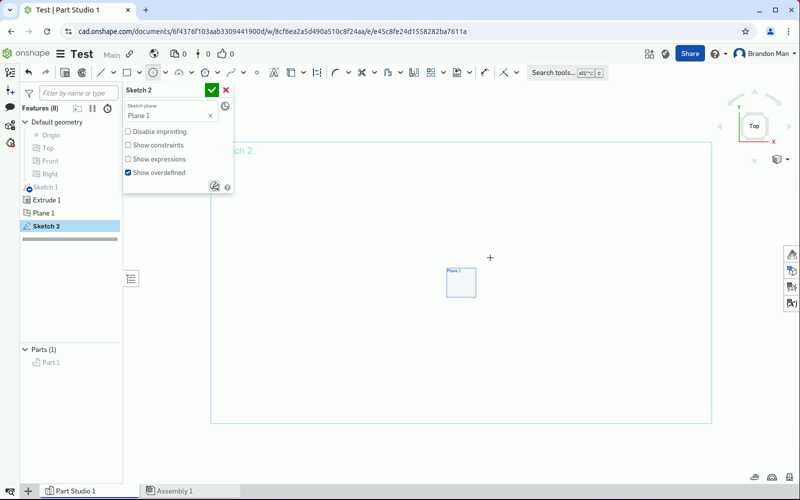
key_up(shift)
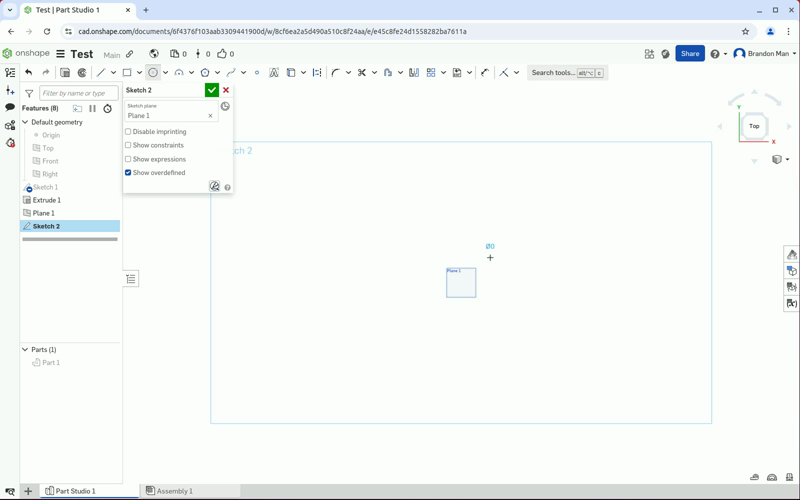
mouse_move(501, 257)
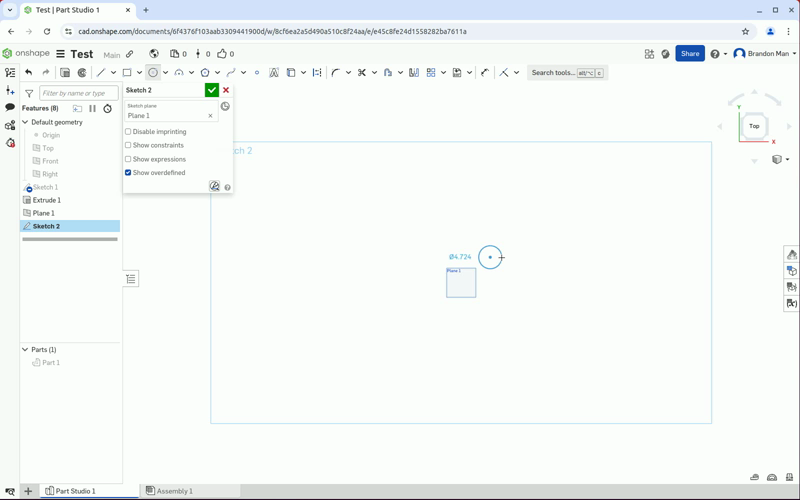
click(501, 257)
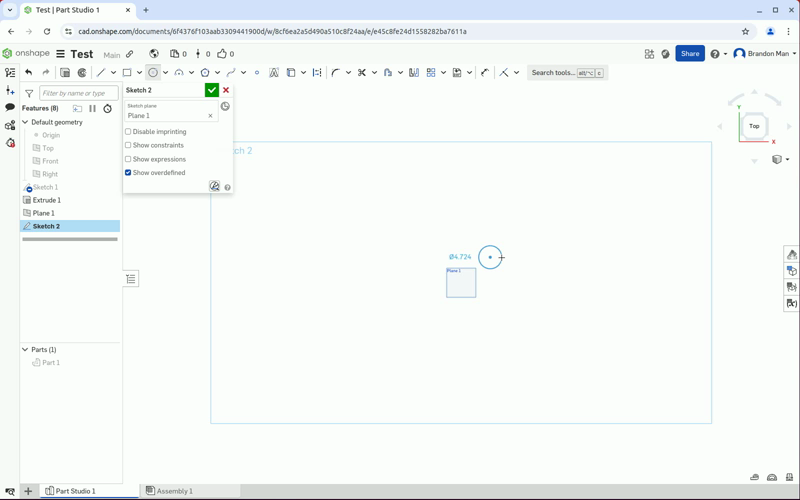
key(esc)
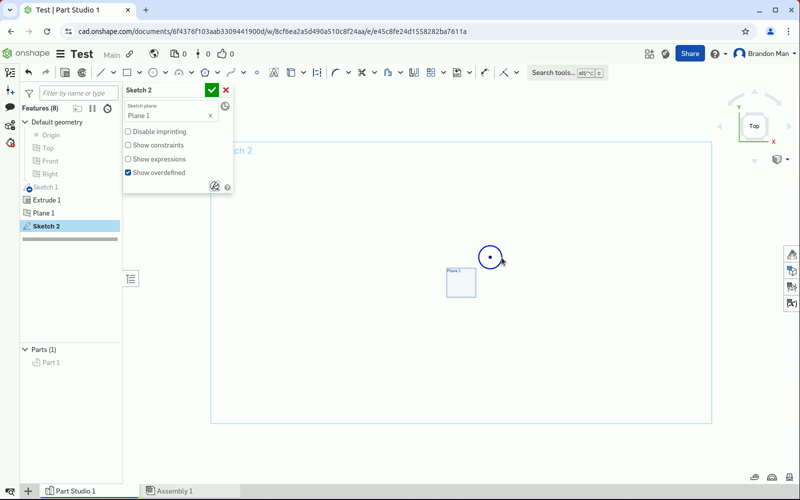
mouse_move(494, 259)
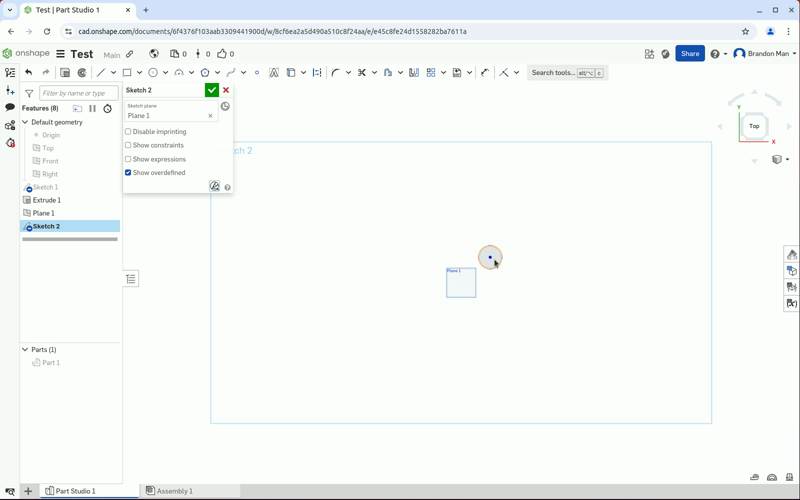
scroll(6)
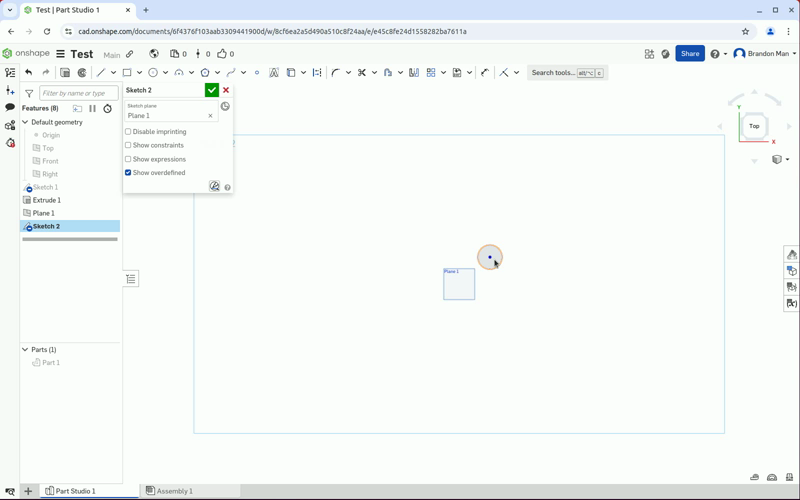
scroll(6)
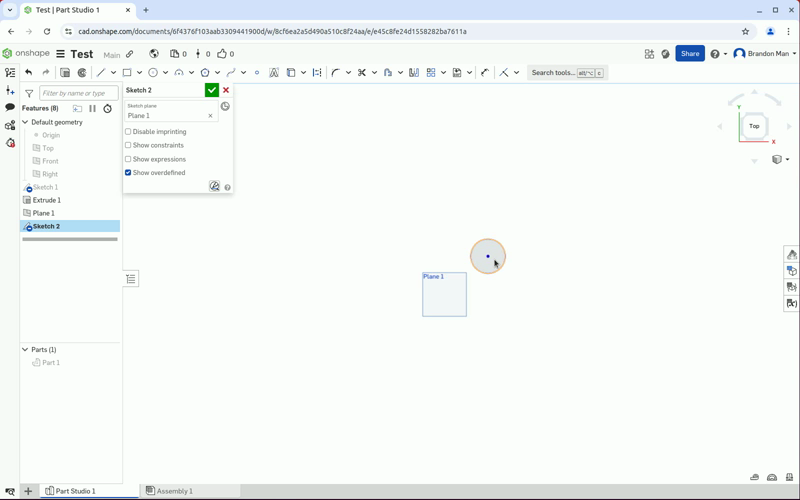
scroll(6)
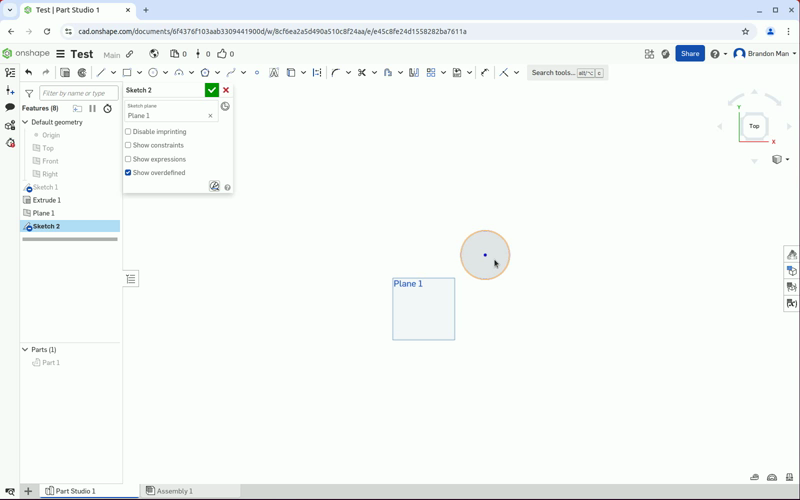
scroll(6)
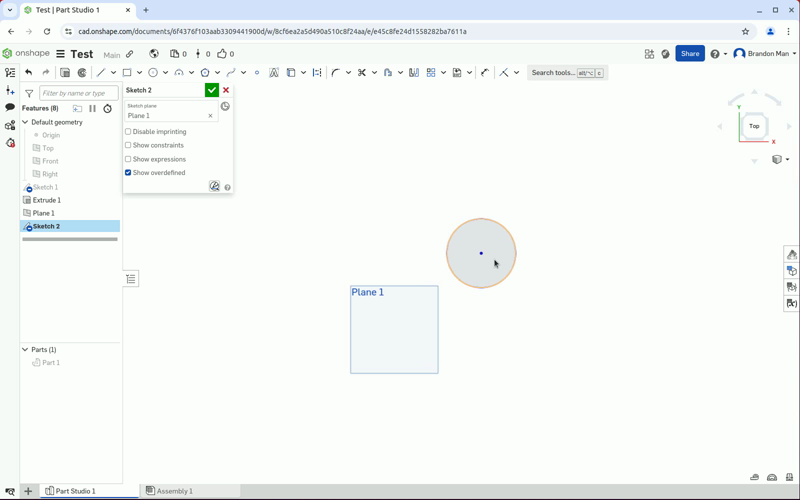
scroll(6)
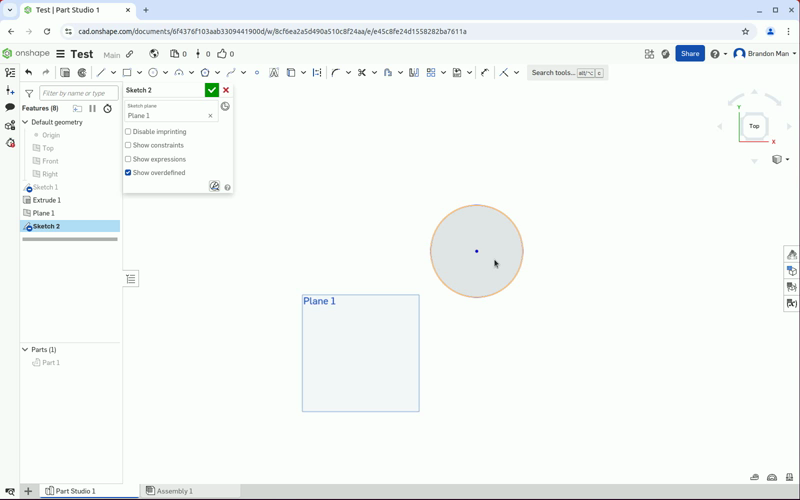
scroll(6)
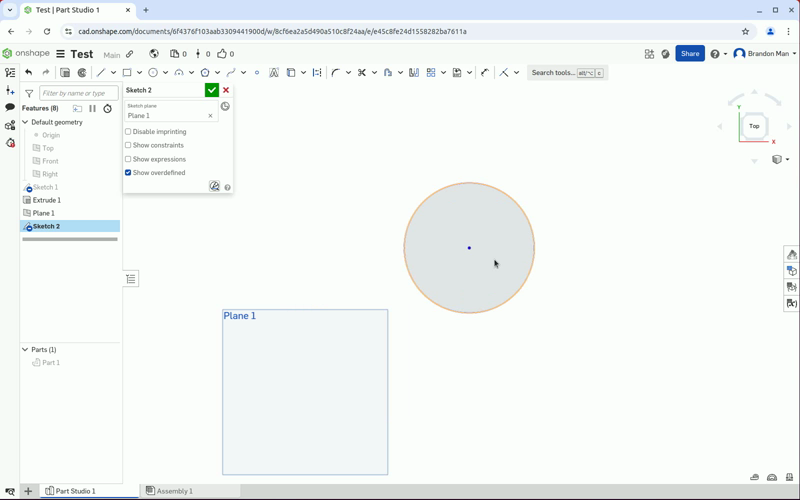
scroll(6)
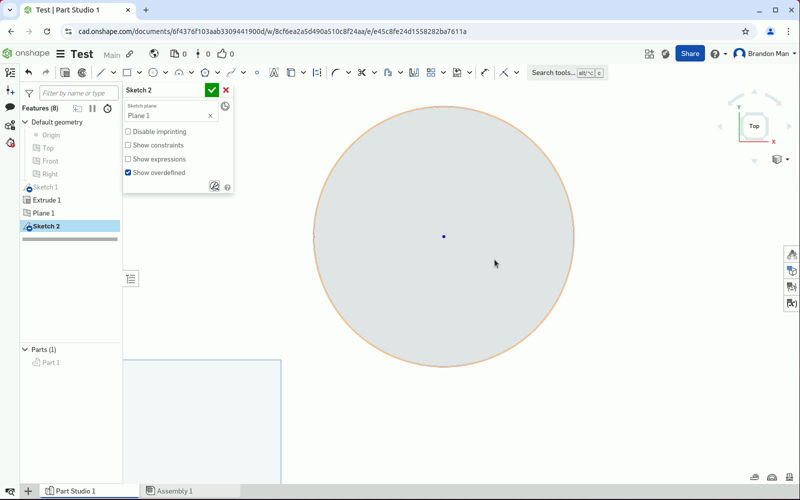
click(494, 259)
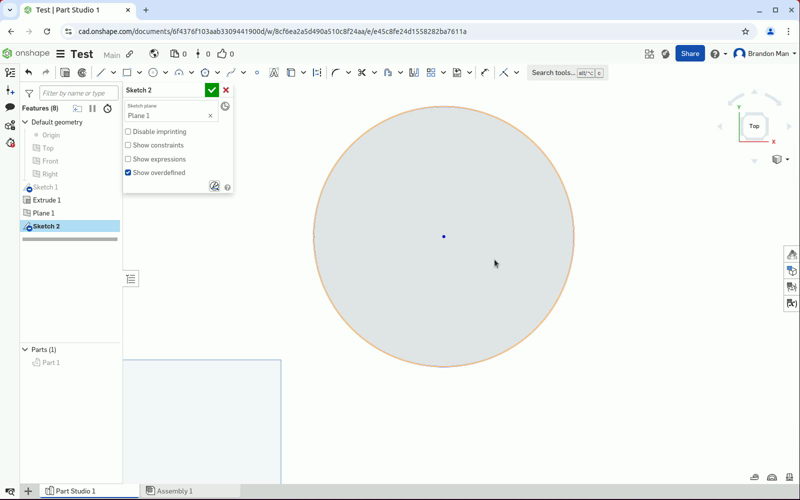
scroll(-6)
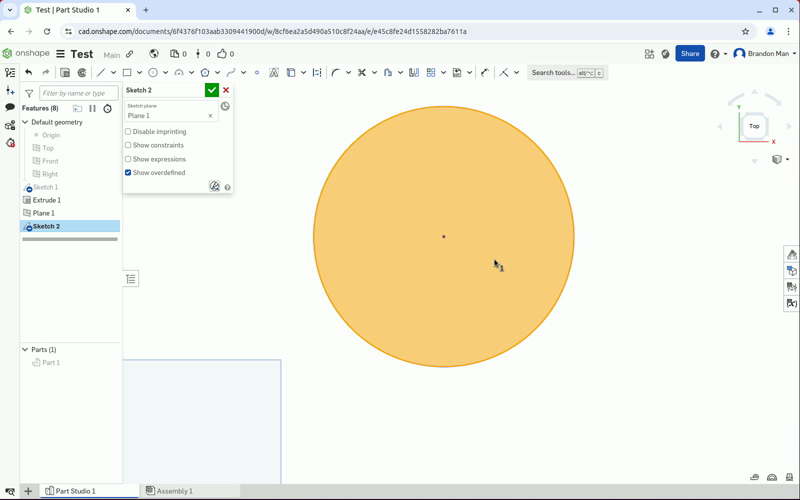
scroll(-6)
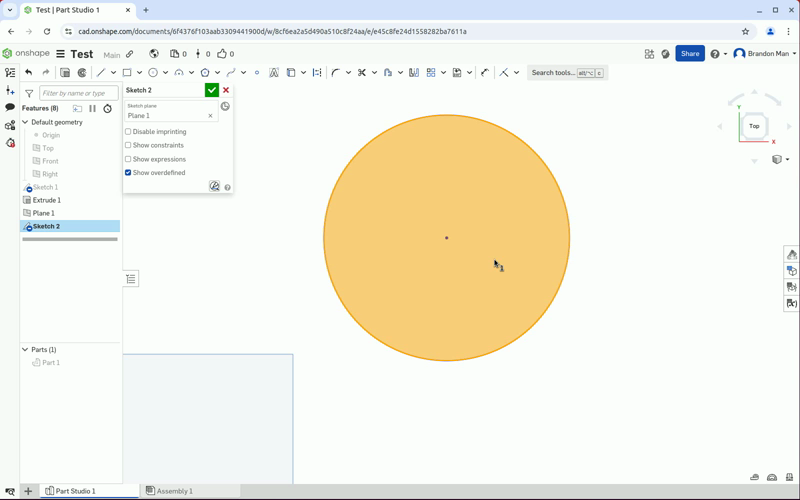
scroll(-6)
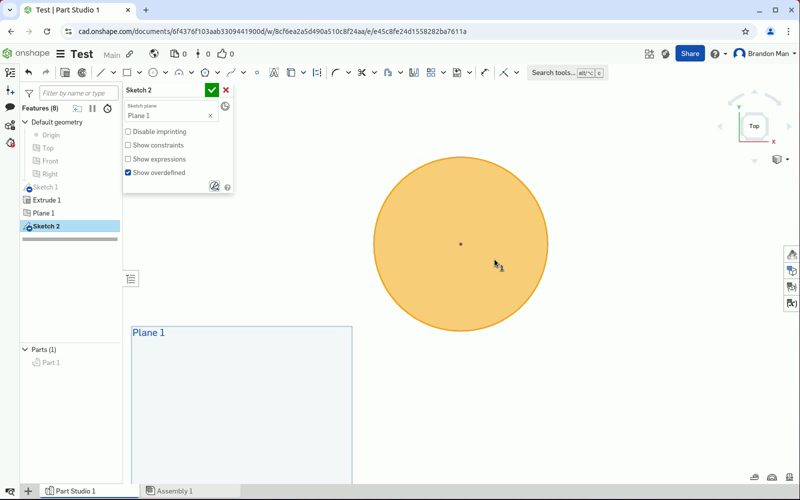
scroll(-6)
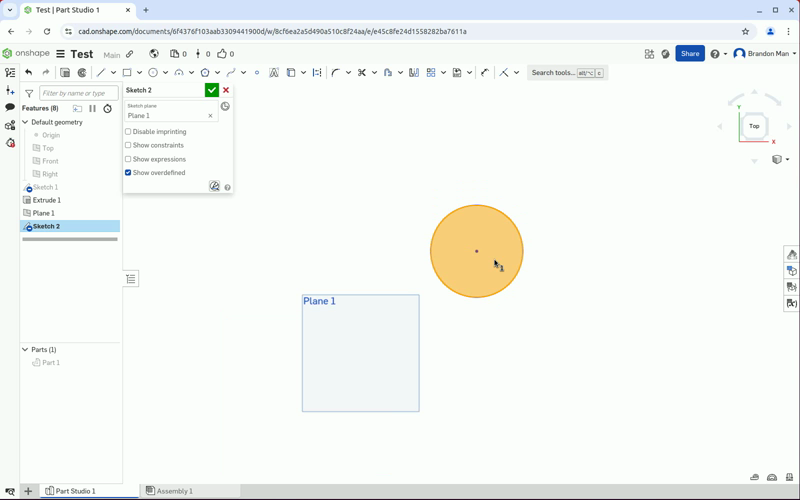
scroll(-6)
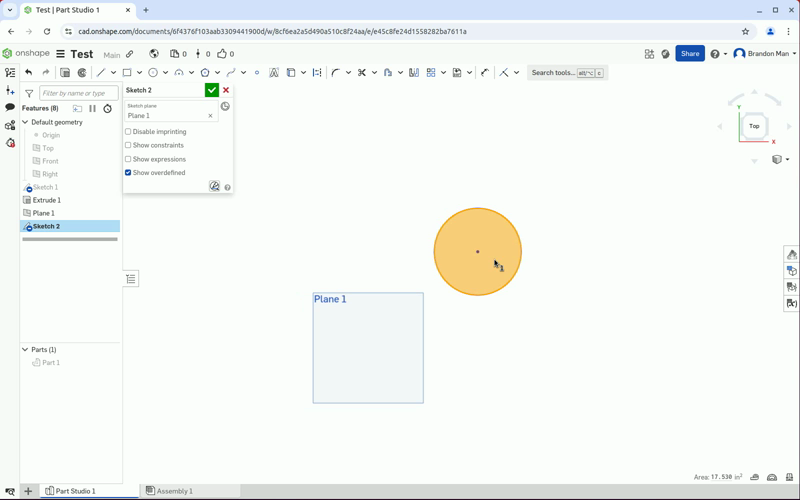
scroll(-6)
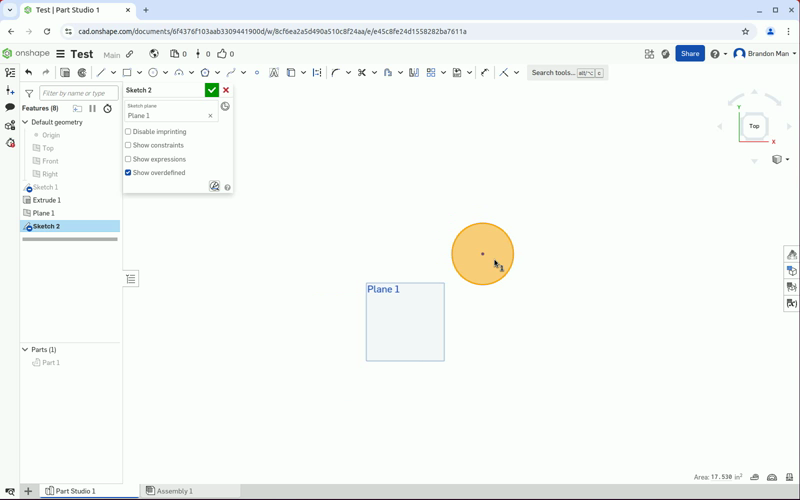
scroll(-6)
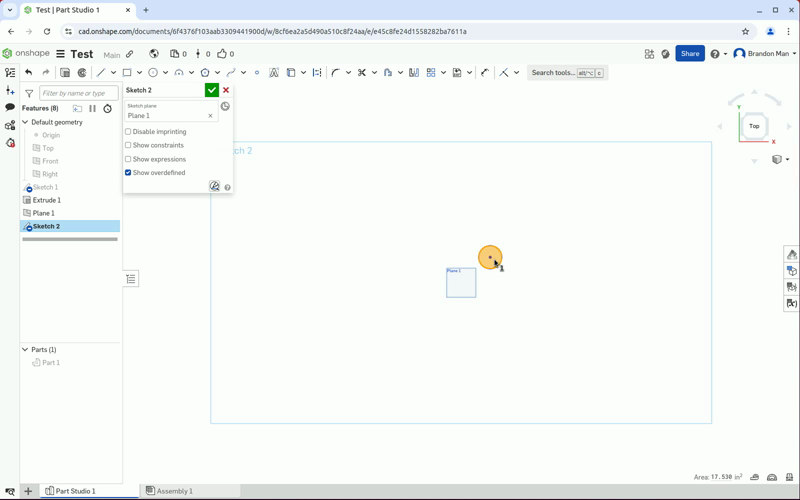
mouse_move(73, 352)
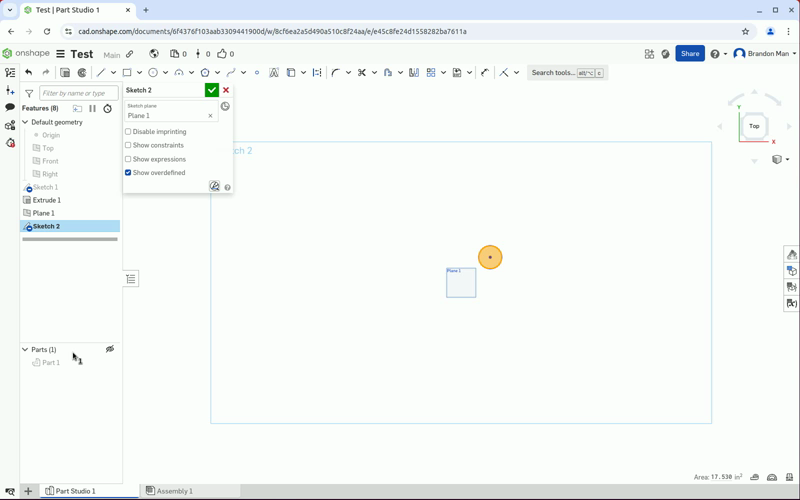
key(shift+y)
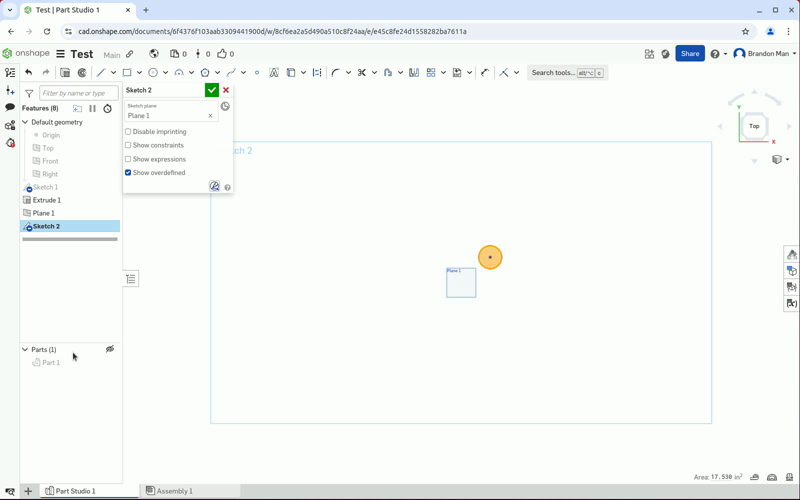
key(shift+e)
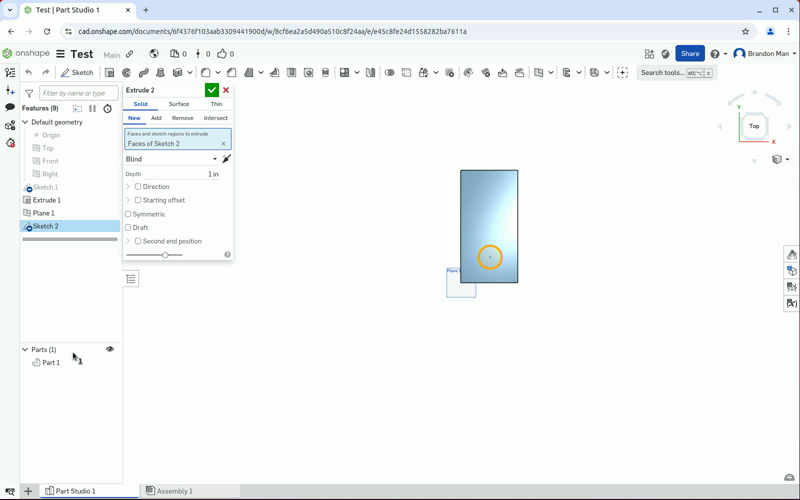
mouse_move(143, 106)
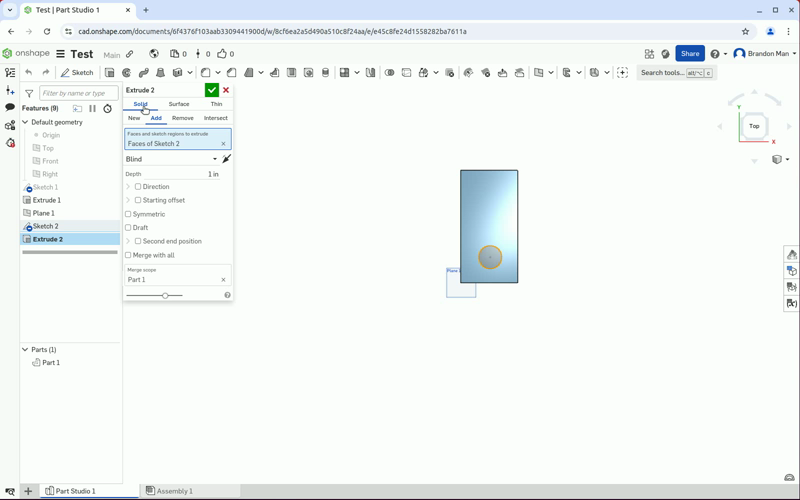
click(143, 106)
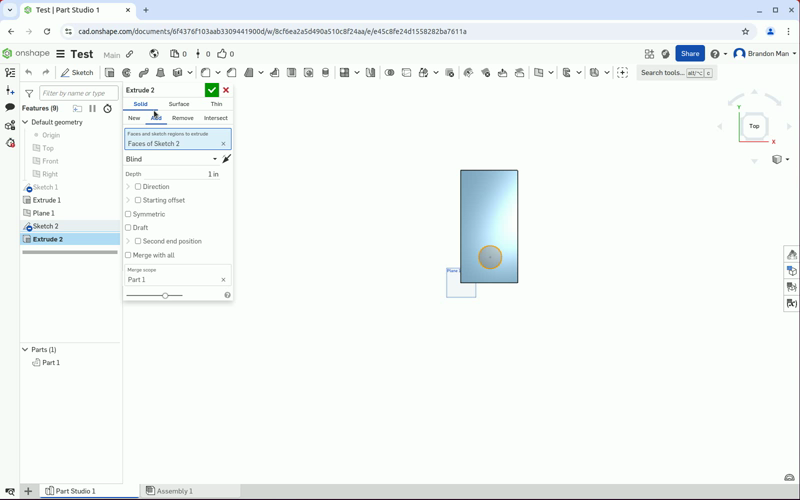
mouse_move(186, 120)
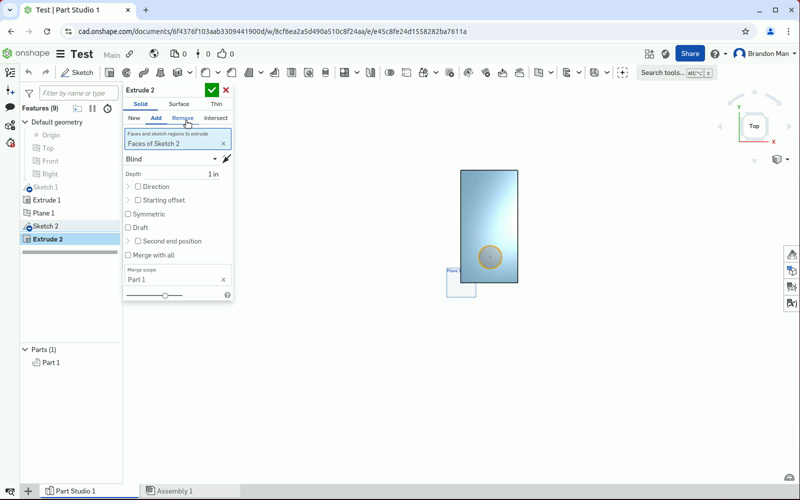
click(186, 120)
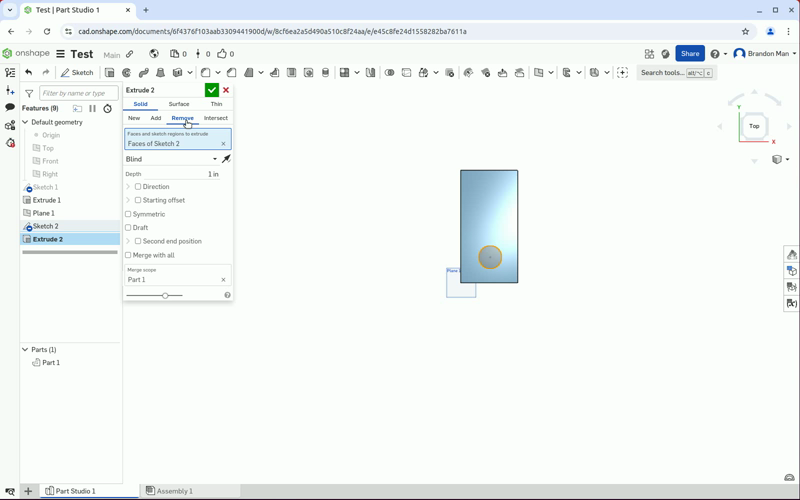
key(tab, 4)
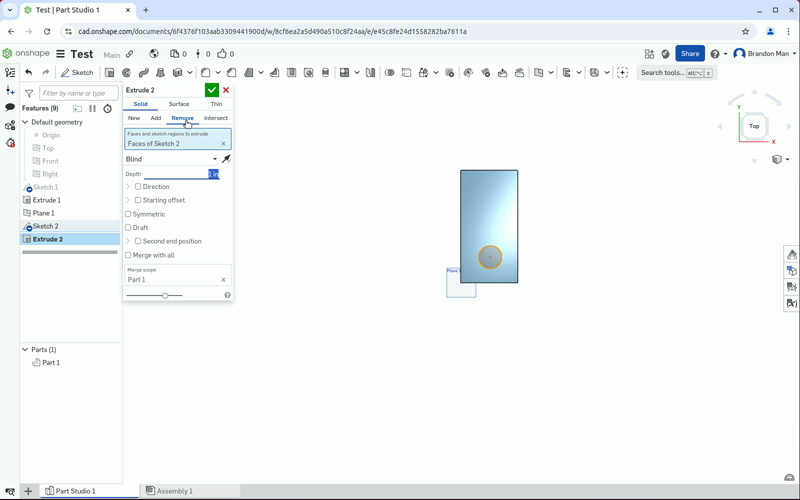
text(5.055)
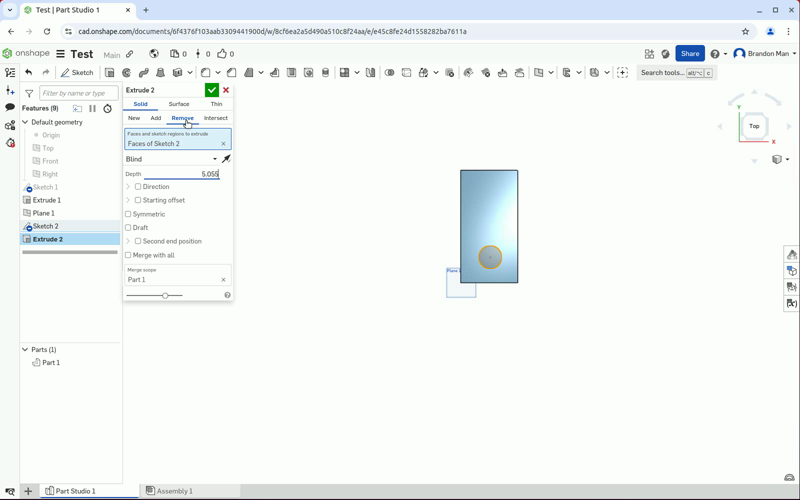
key(tab, 6)
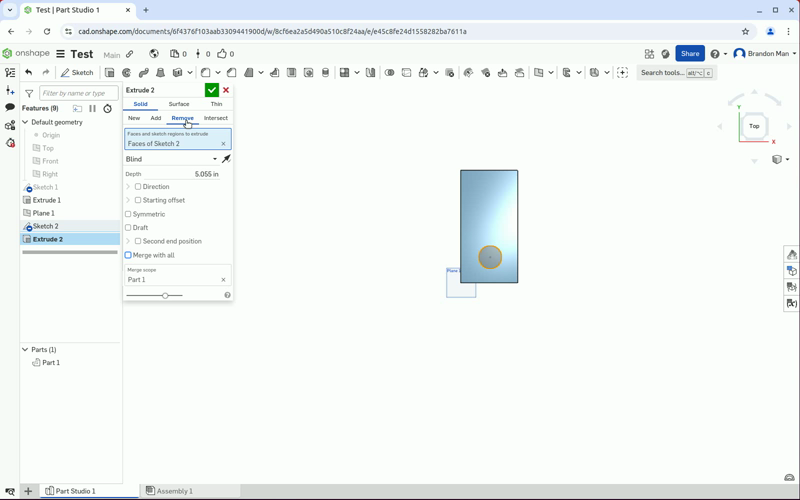
key(space)
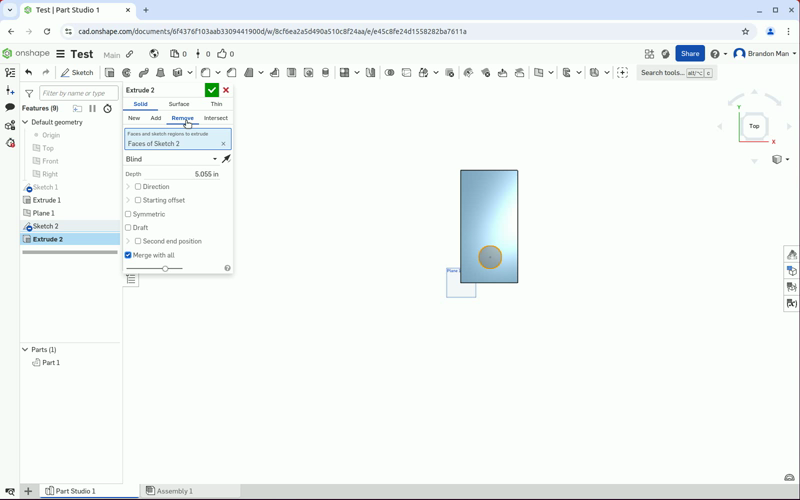
key(enter)
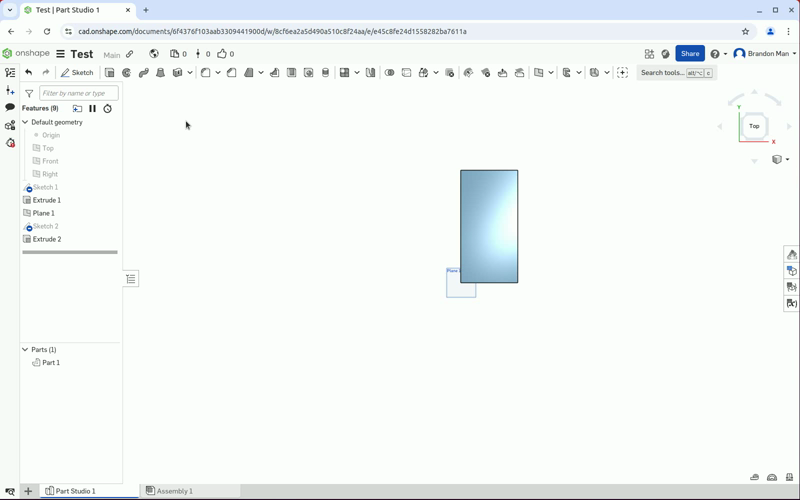
key(shift+h)
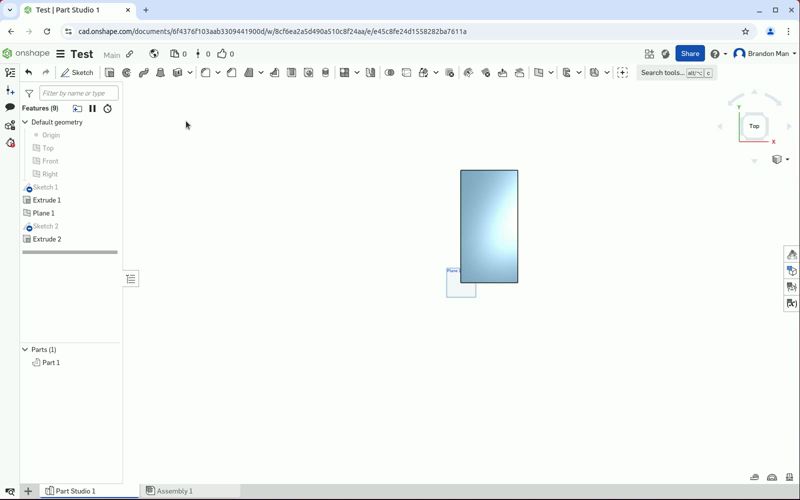
key(shift+h)
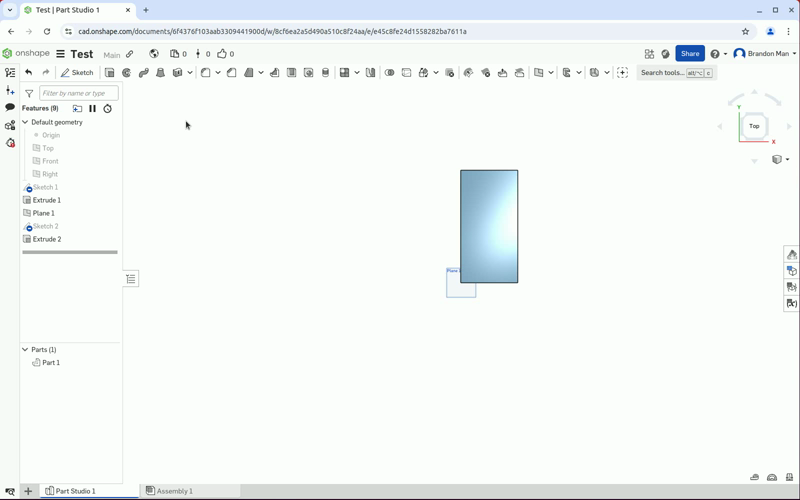
mouse_move(73, 189)
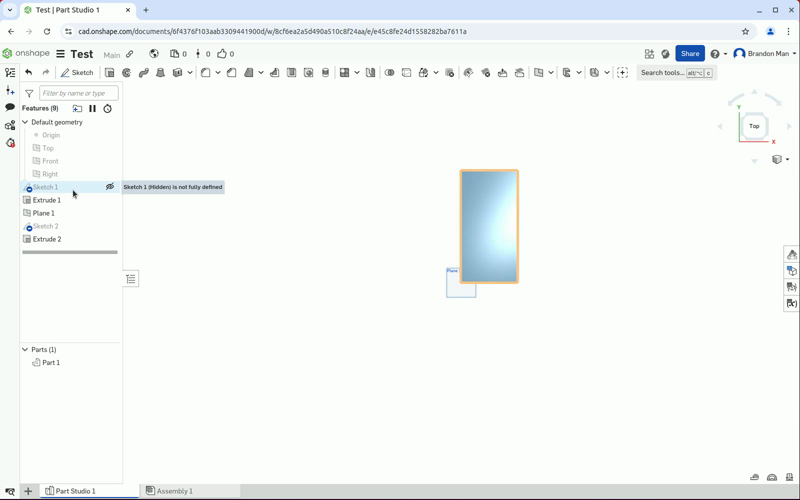
click(73, 189)
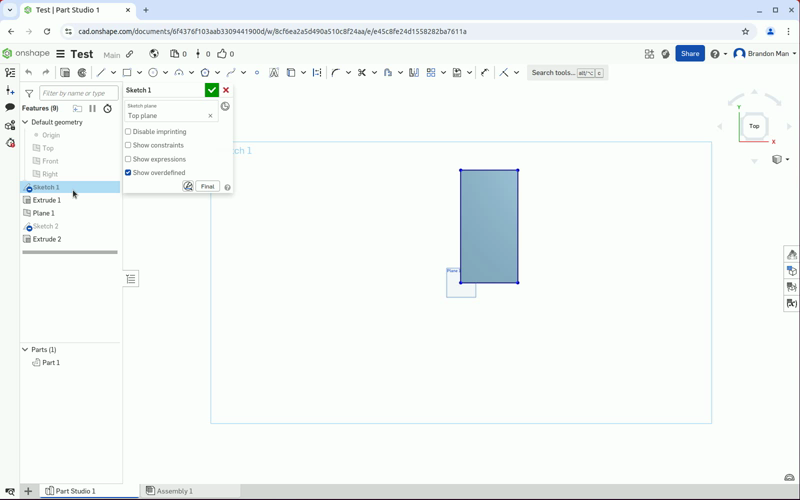
mouse_move(229, 92)
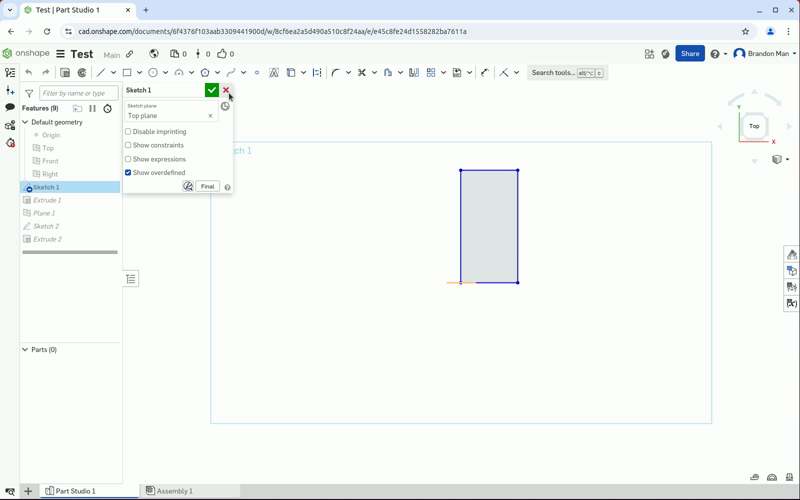
click(229, 92)
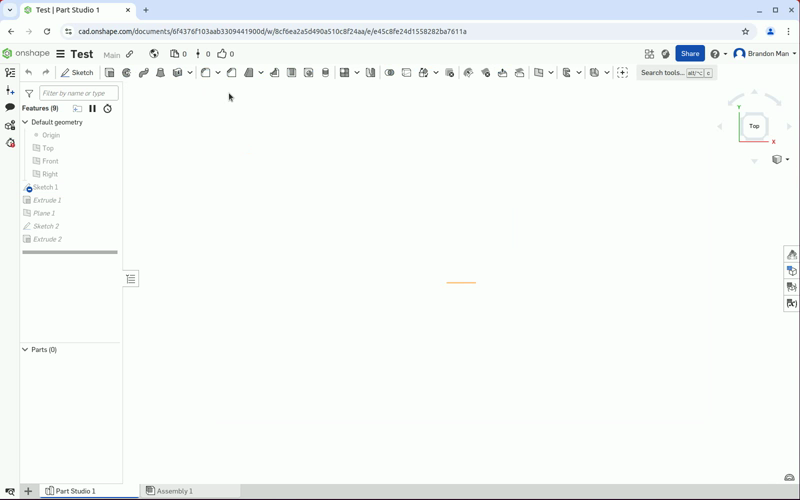
key(shift+s)
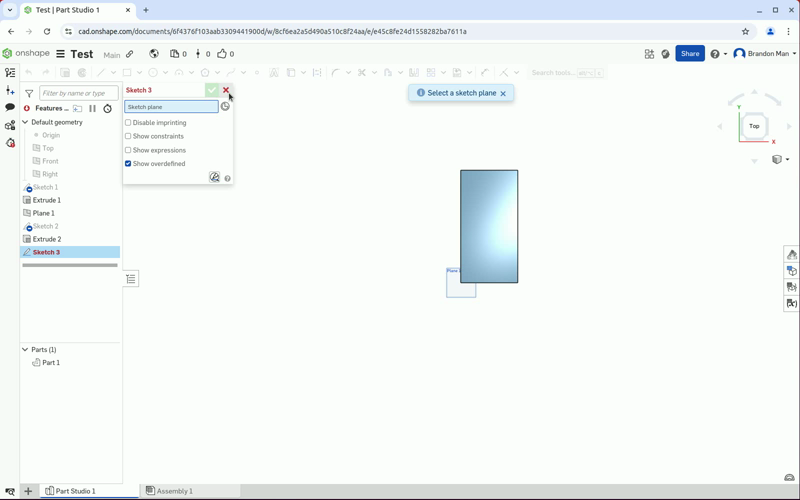
mouse_move(73, 215)
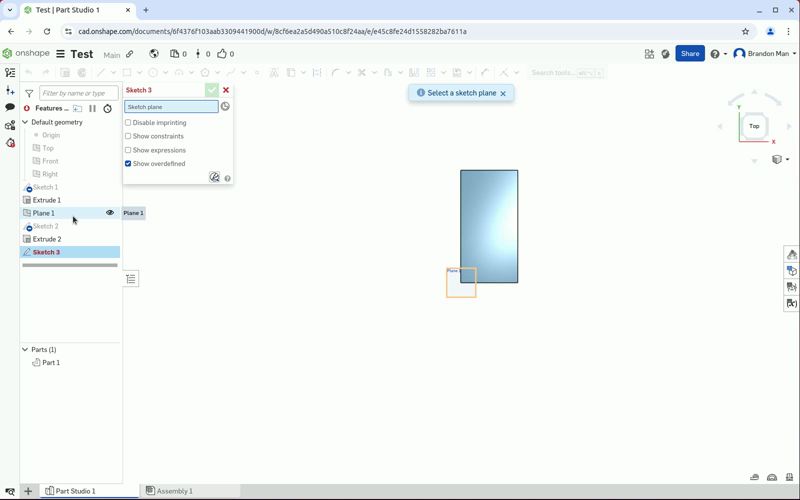
click(73, 215)
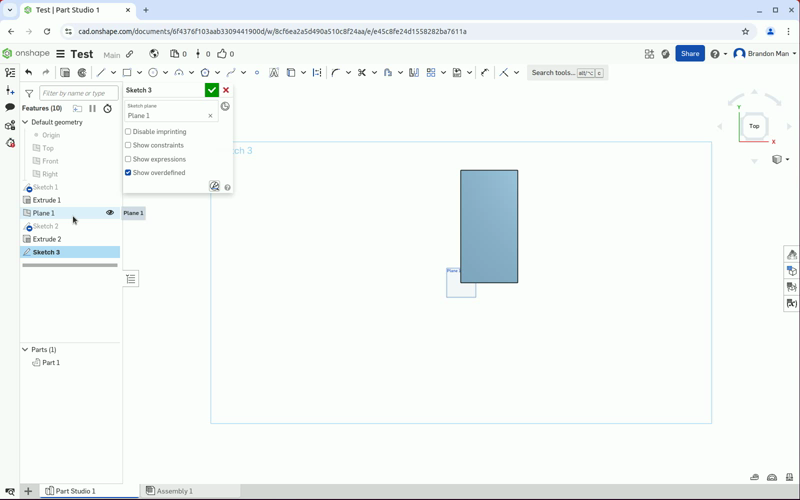
mouse_move(73, 352)
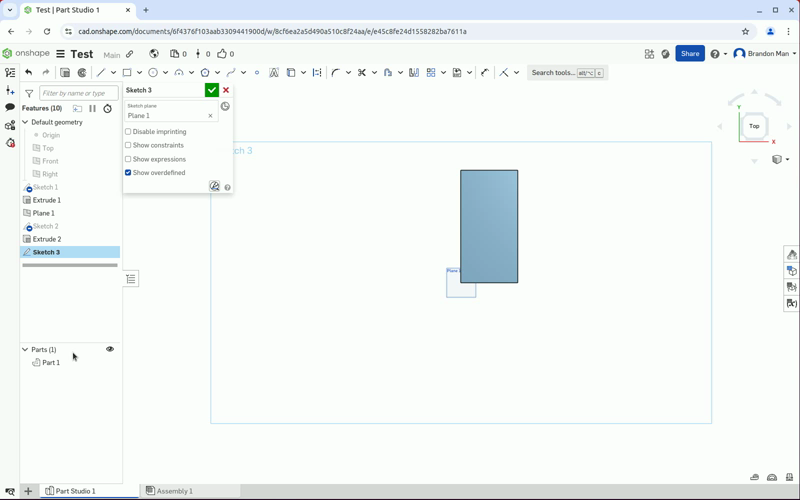
key(y)
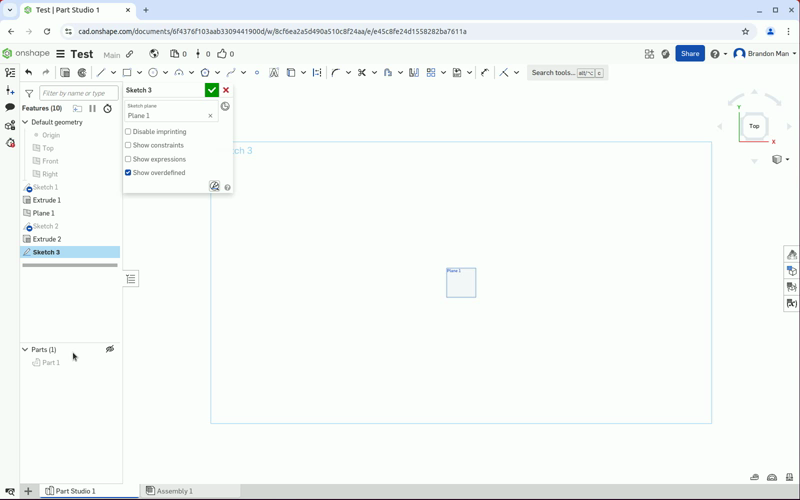
key(c)
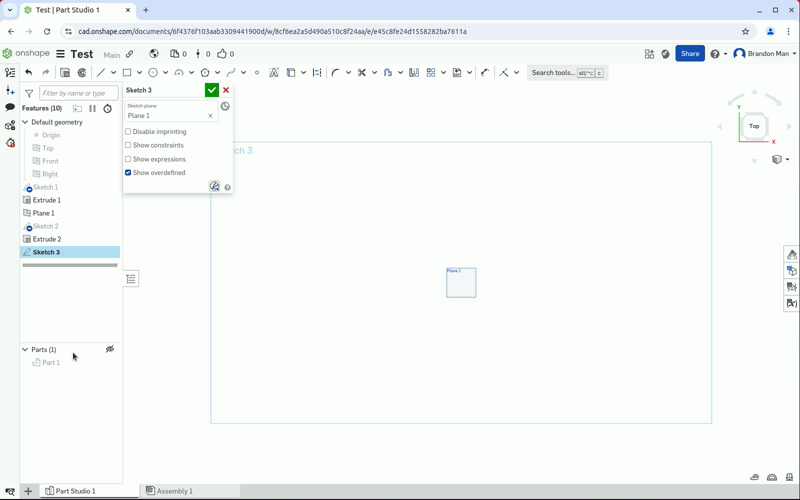
key_down(shift)
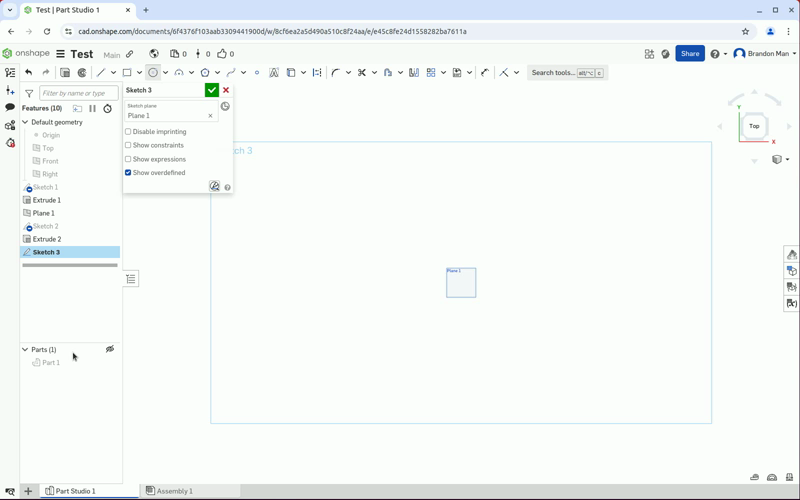
mouse_move(490, 196)
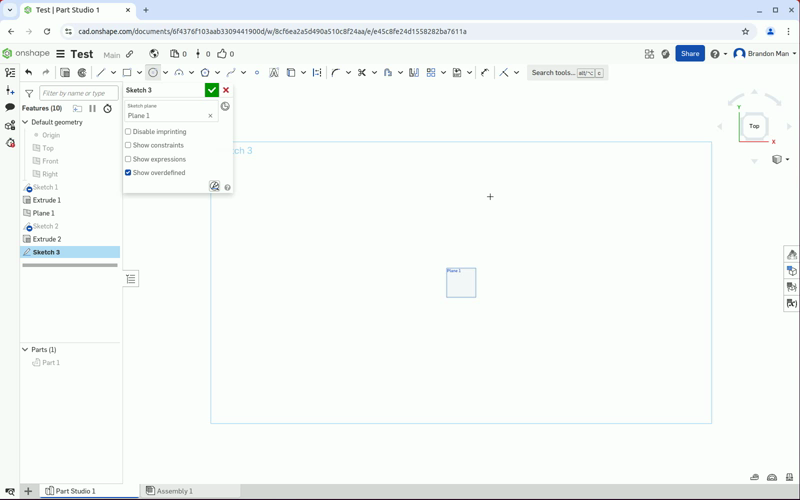
click(490, 196)
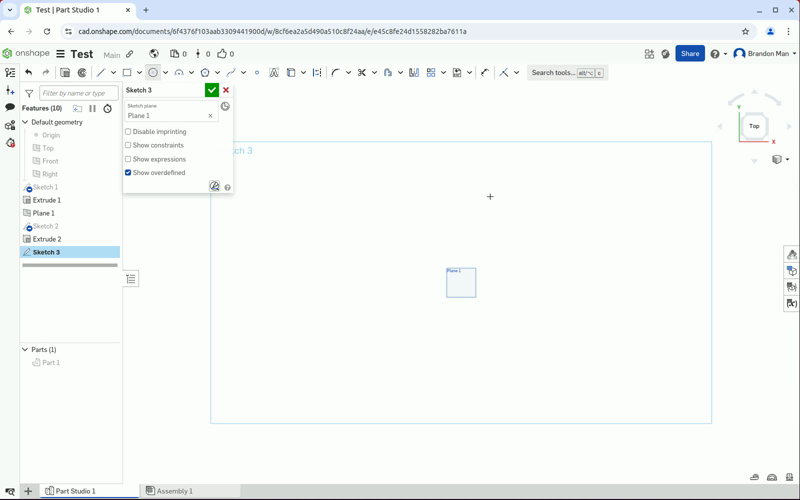
key_up(shift)
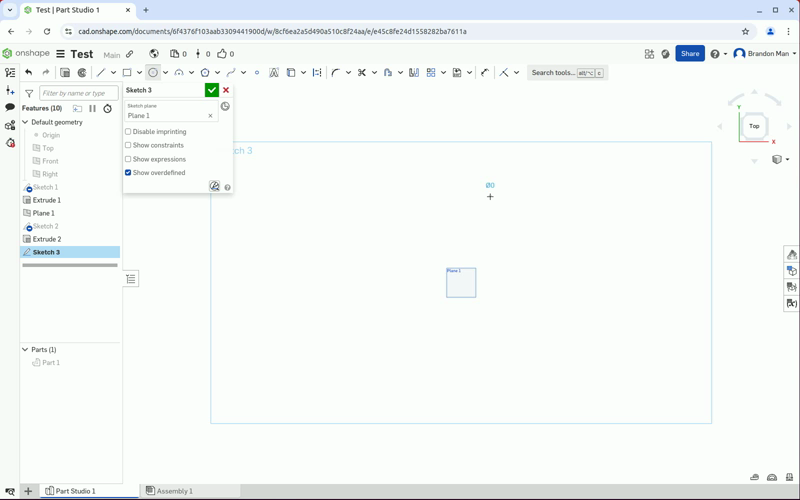
mouse_move(501, 196)
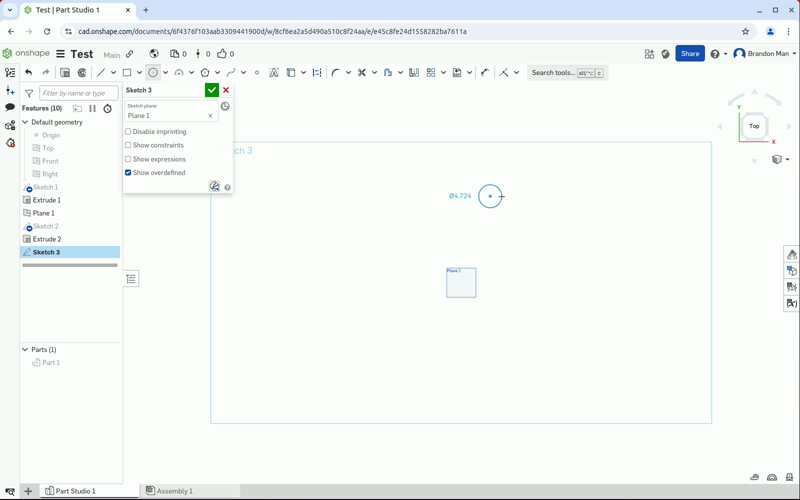
click(501, 196)
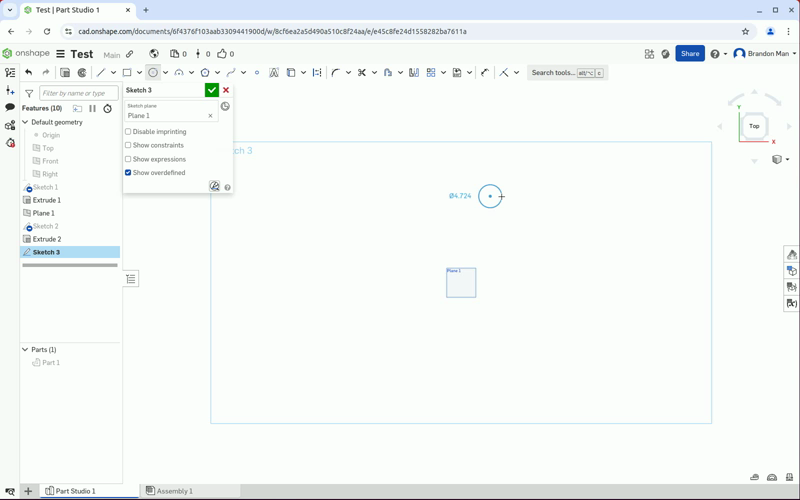
key(esc)
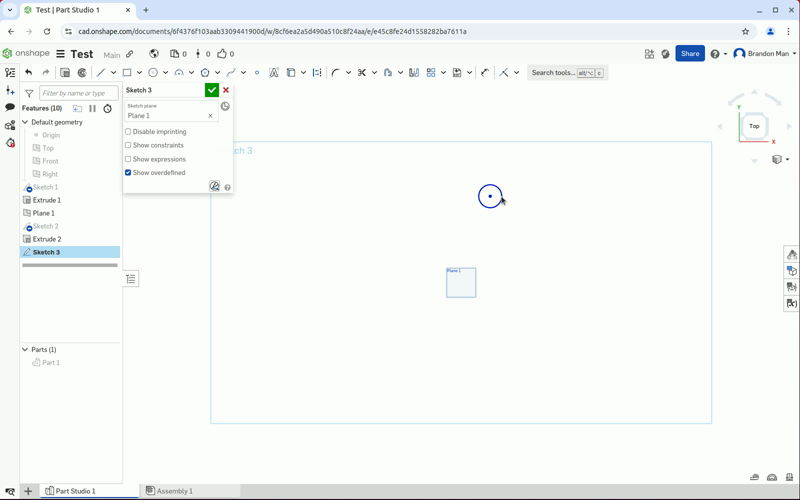
mouse_move(485, 203)
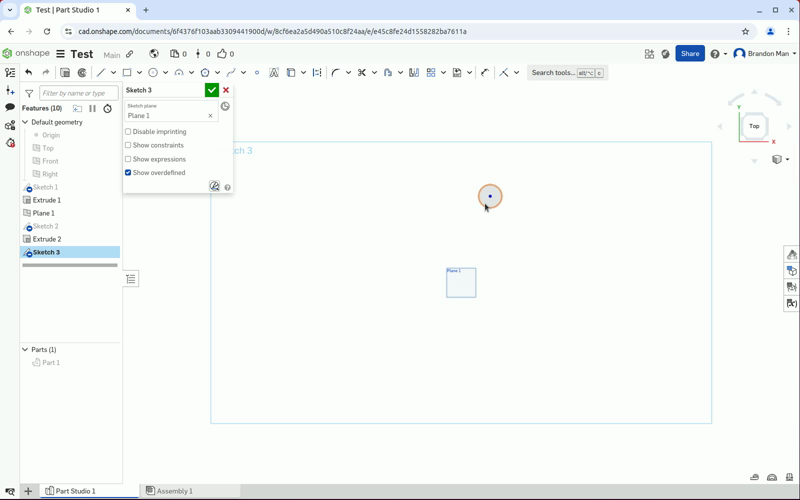
scroll(6)
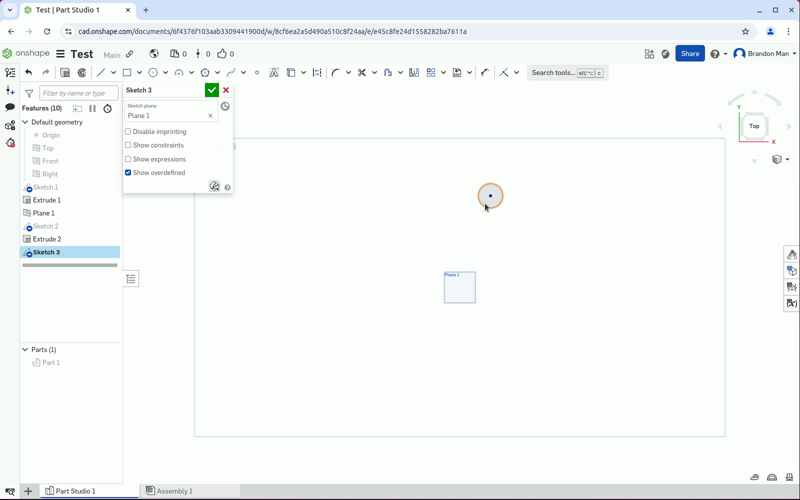
scroll(6)
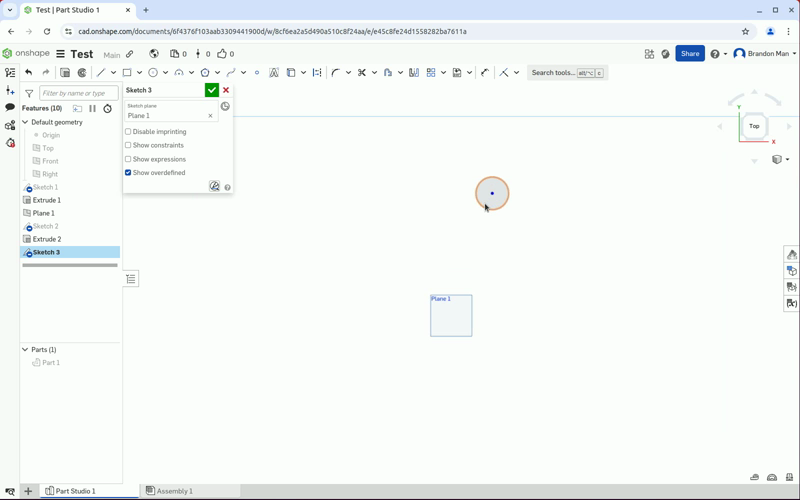
scroll(6)
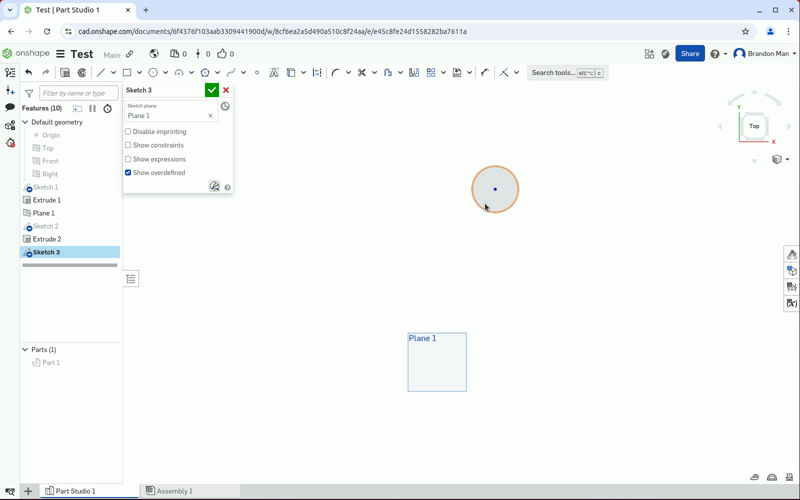
scroll(6)
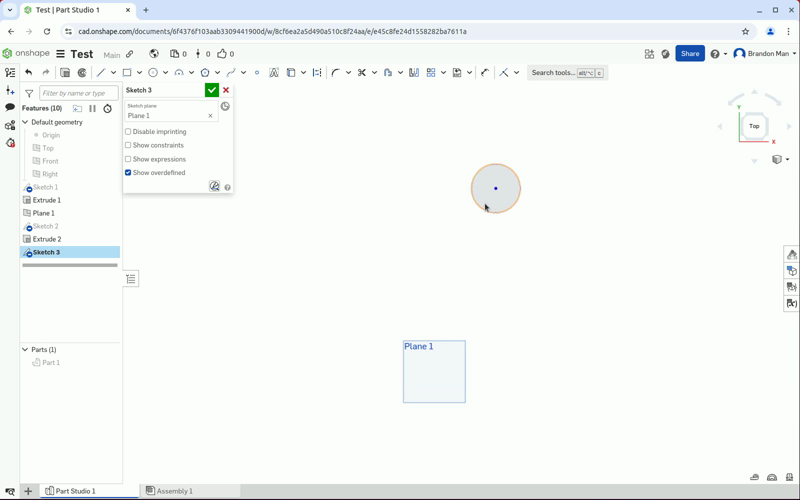
scroll(6)
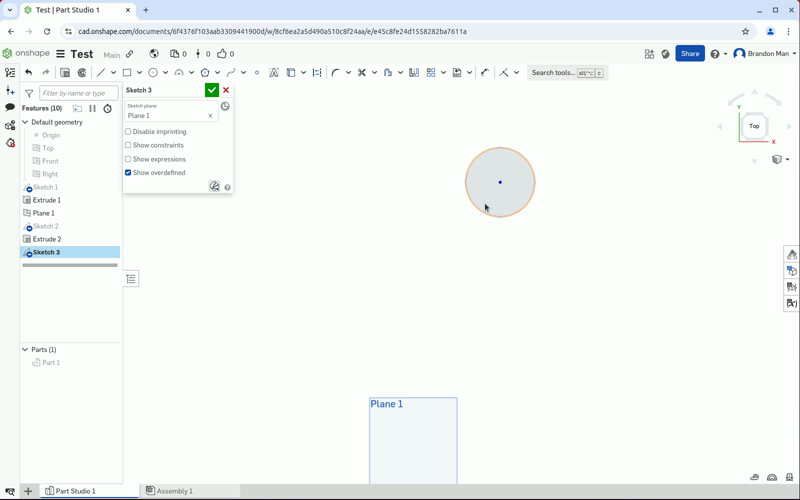
scroll(6)
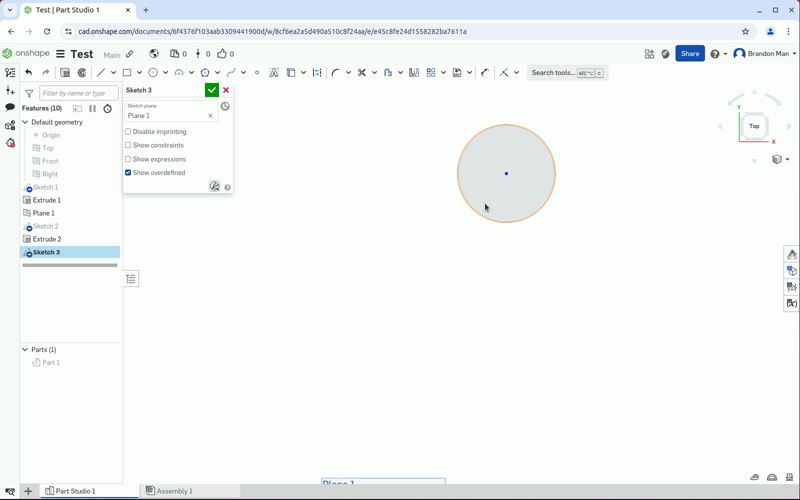
scroll(6)
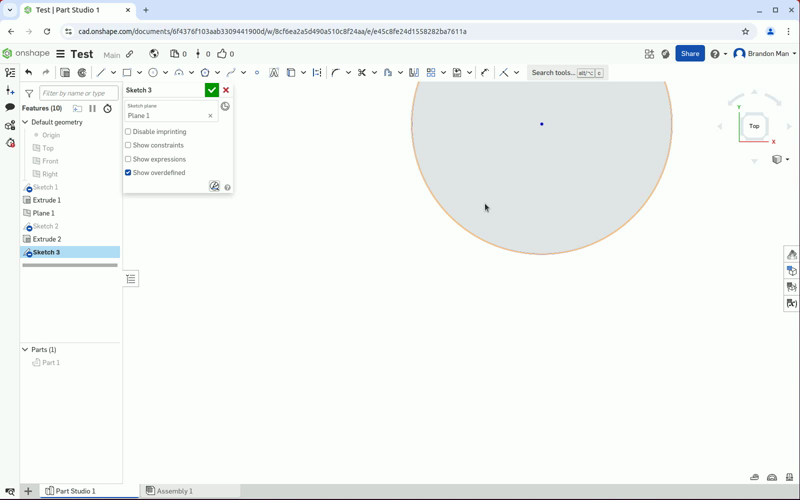
click(485, 203)
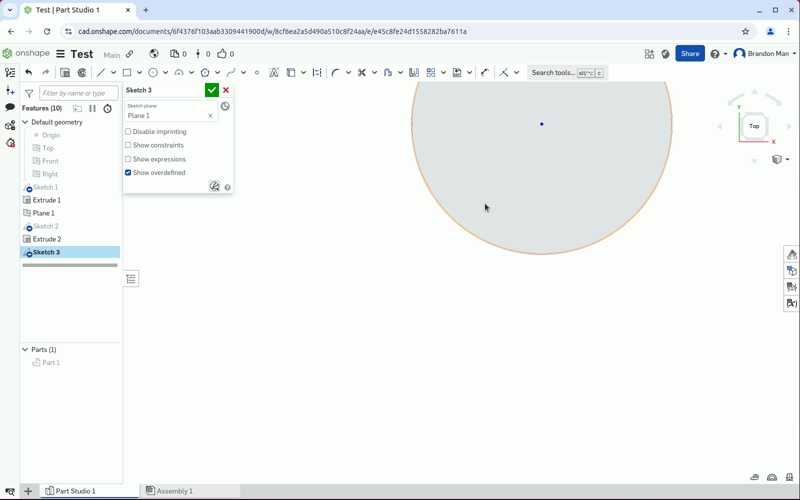
scroll(-6)
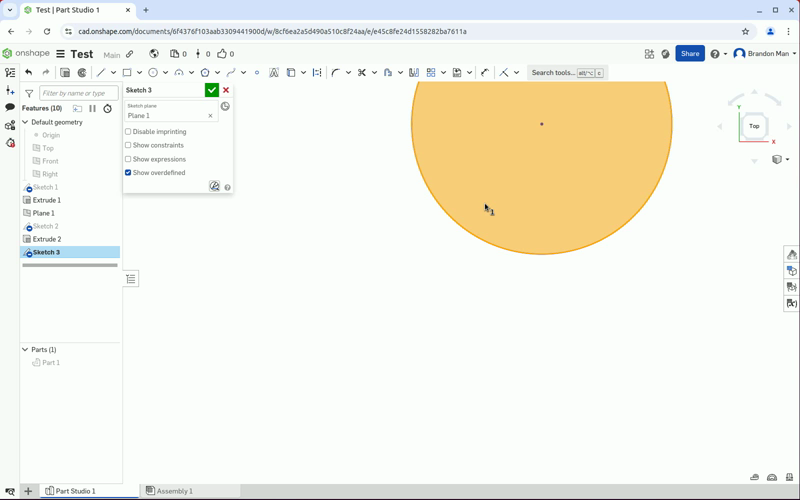
scroll(-6)
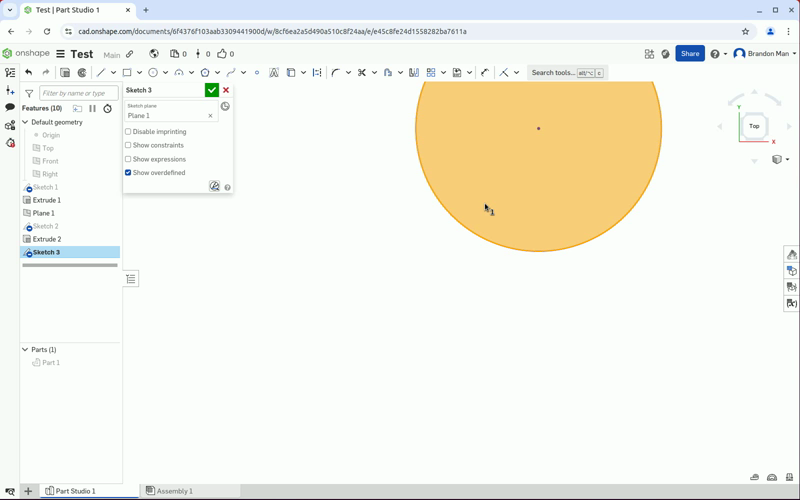
scroll(-6)
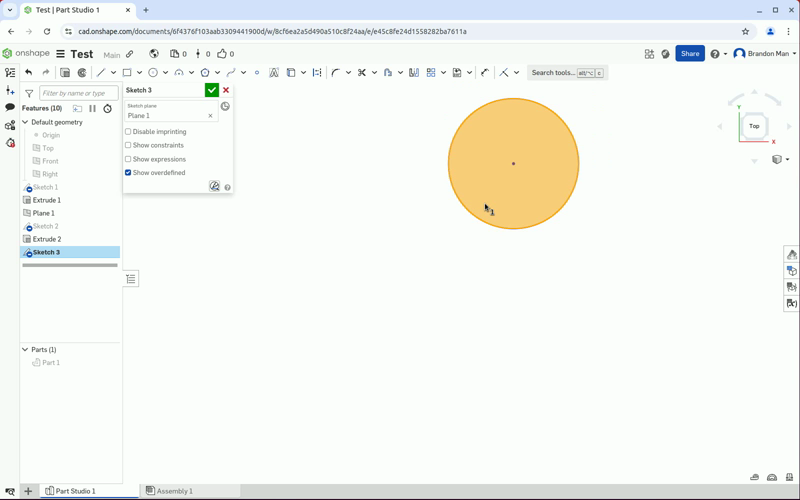
scroll(-6)
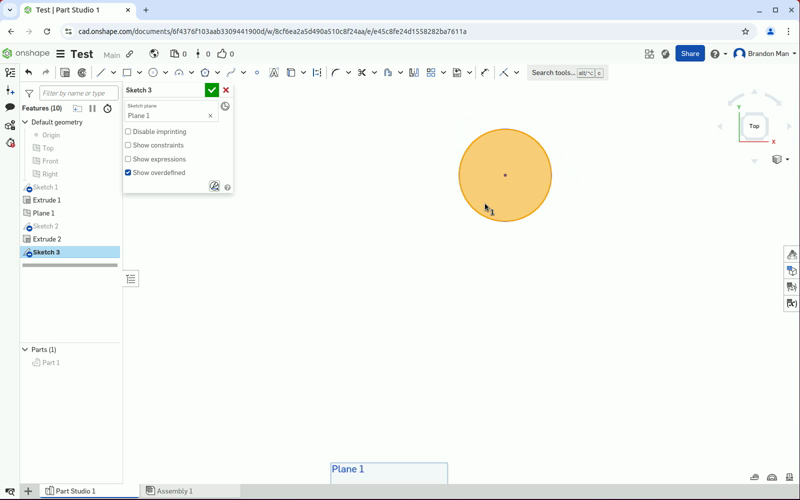
scroll(-6)
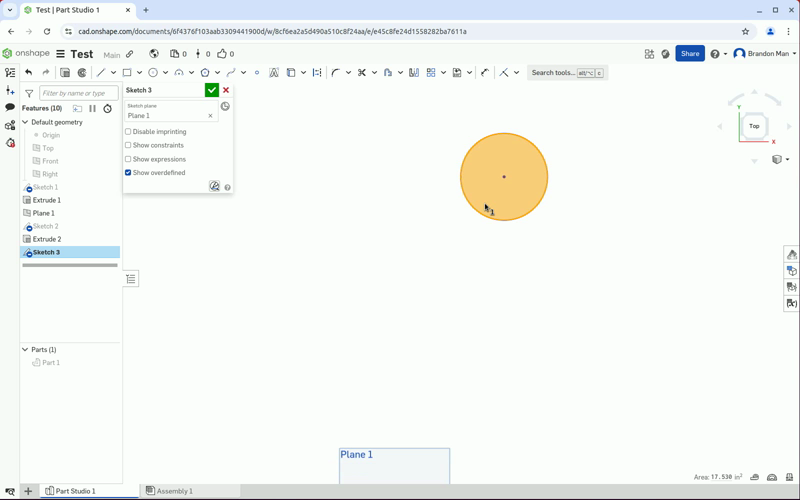
scroll(-6)
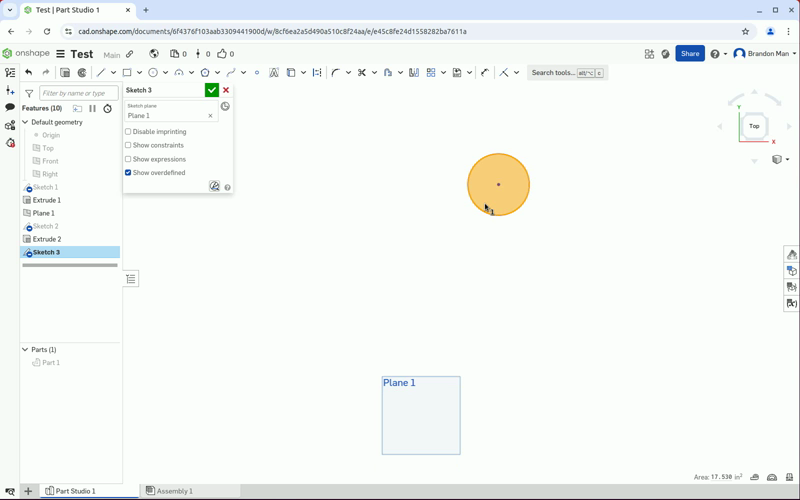
scroll(-6)
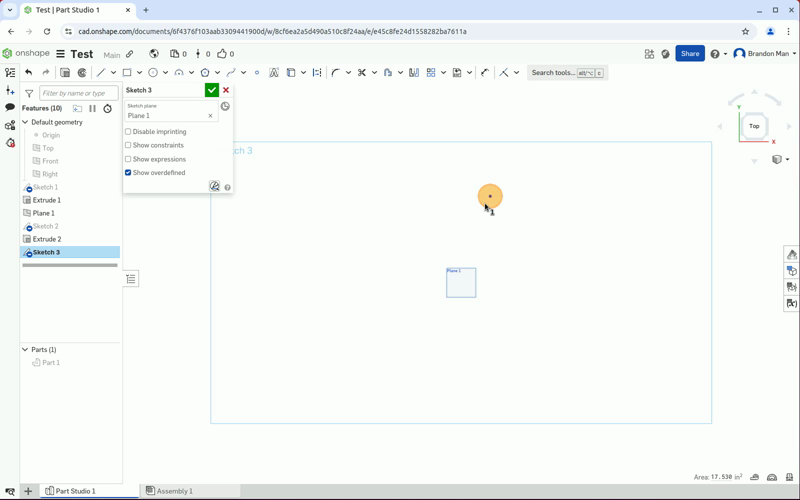
mouse_move(73, 352)
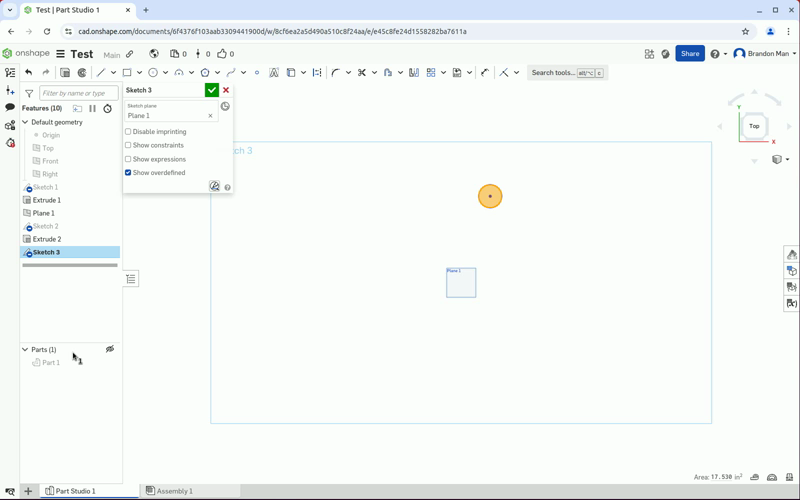
key(shift+y)
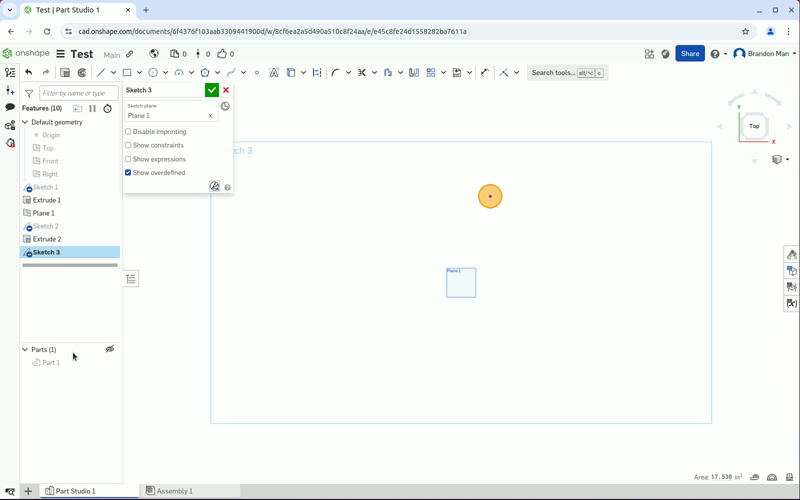
key(shift+e)
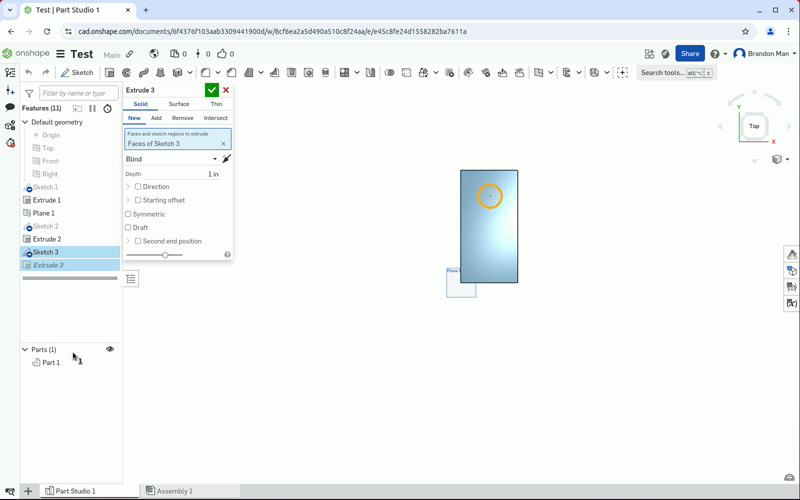
mouse_move(143, 106)
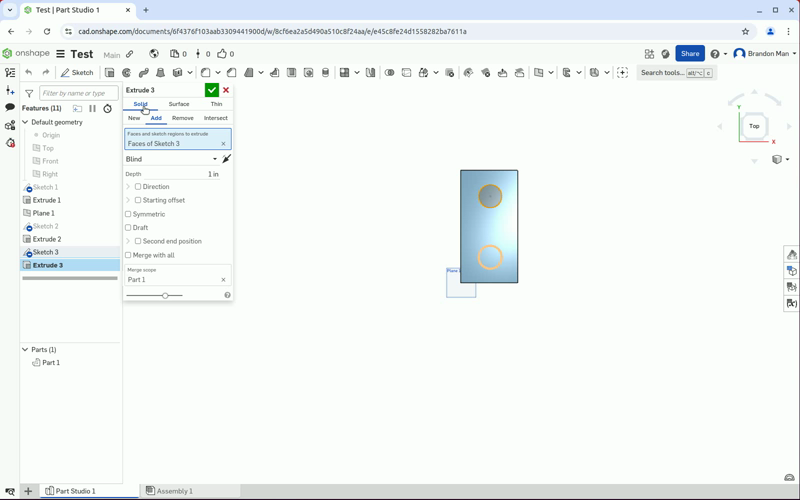
click(143, 106)
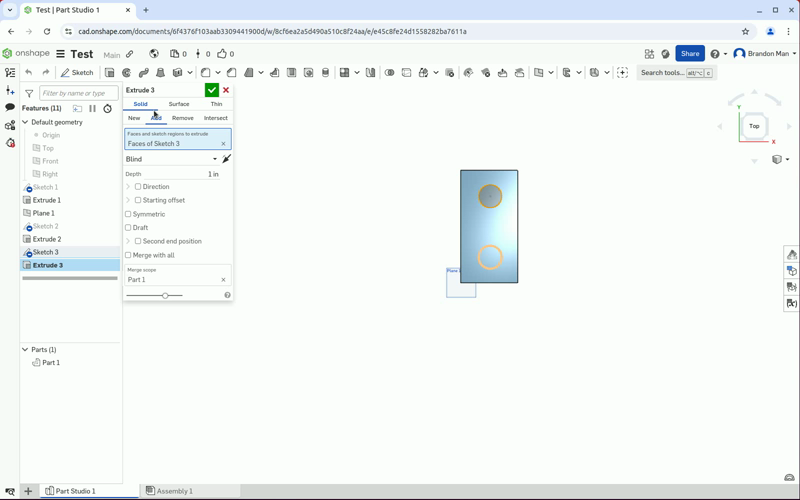
mouse_move(186, 120)
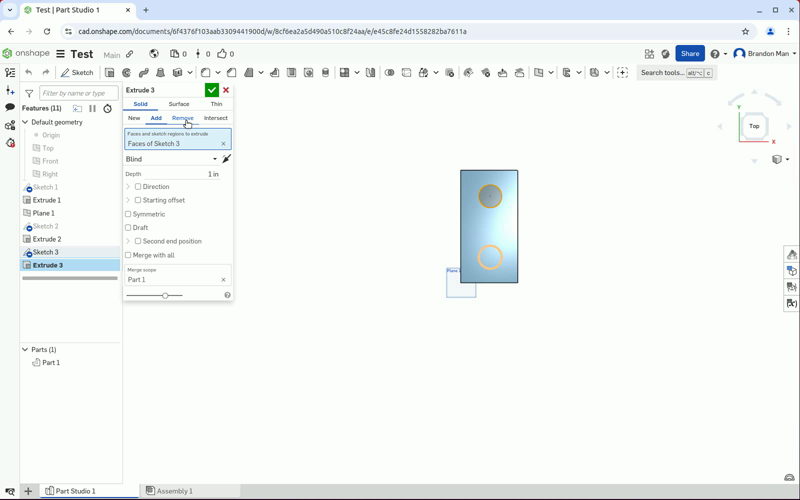
click(186, 120)
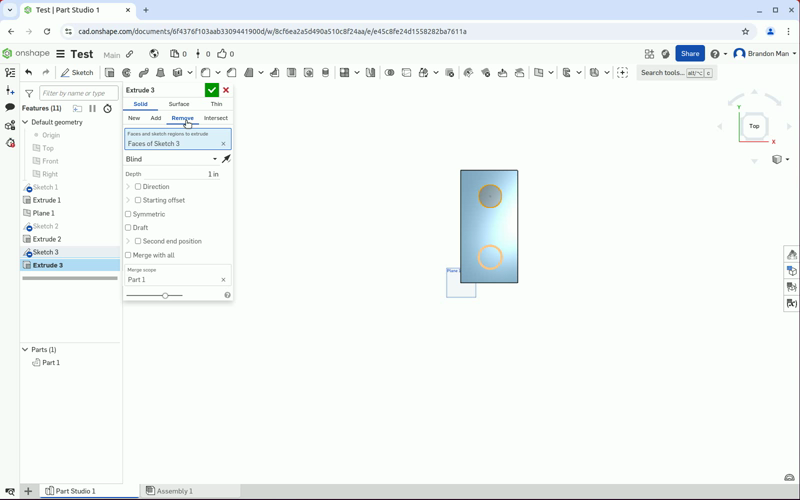
key(tab, 4)
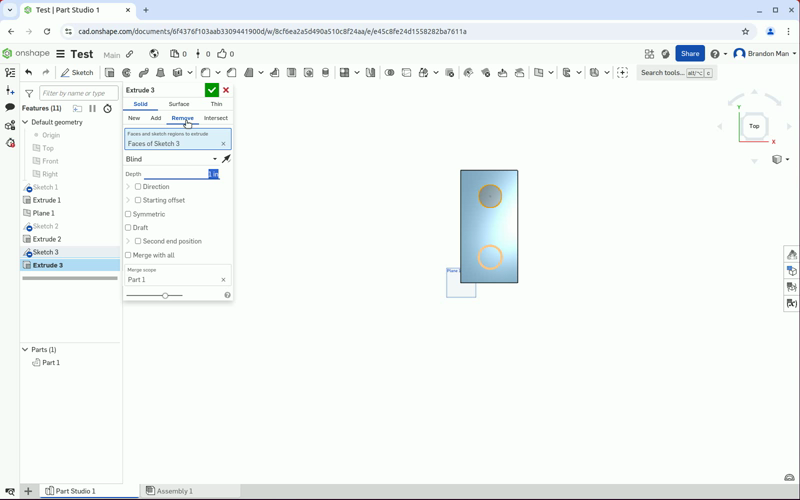
text(5.055)
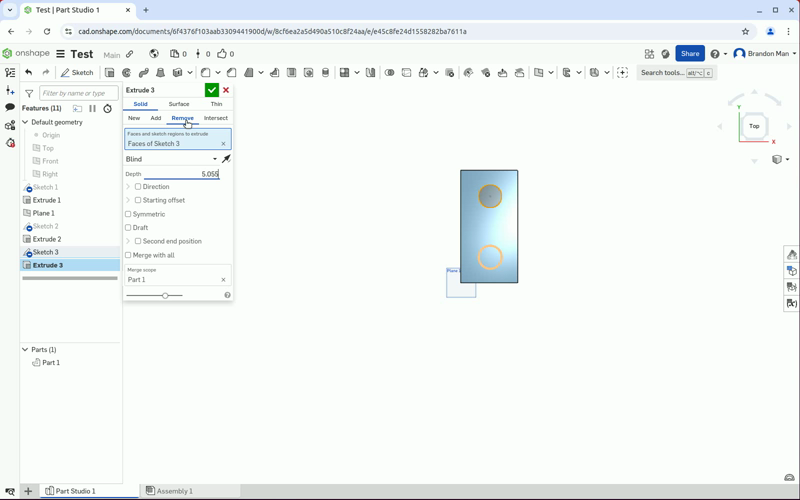
key(tab, 6)
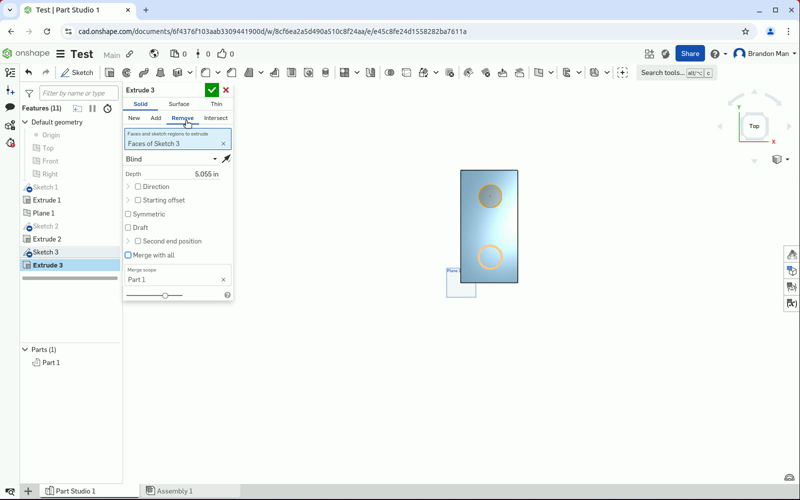
key(space)
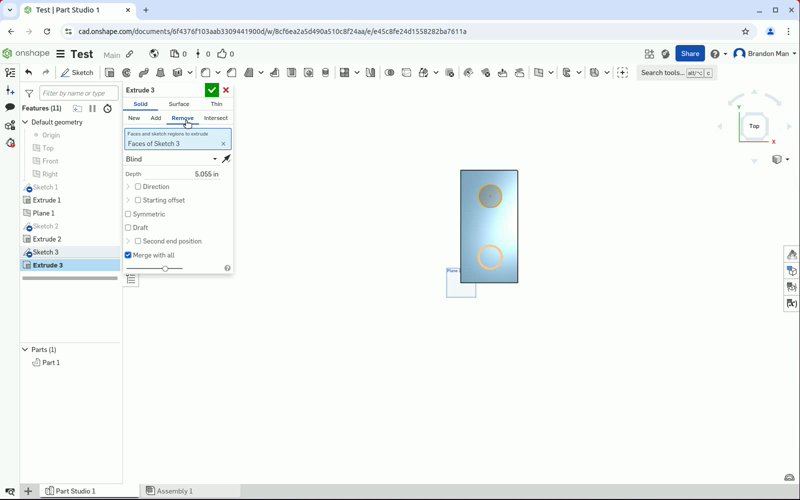
key(enter)
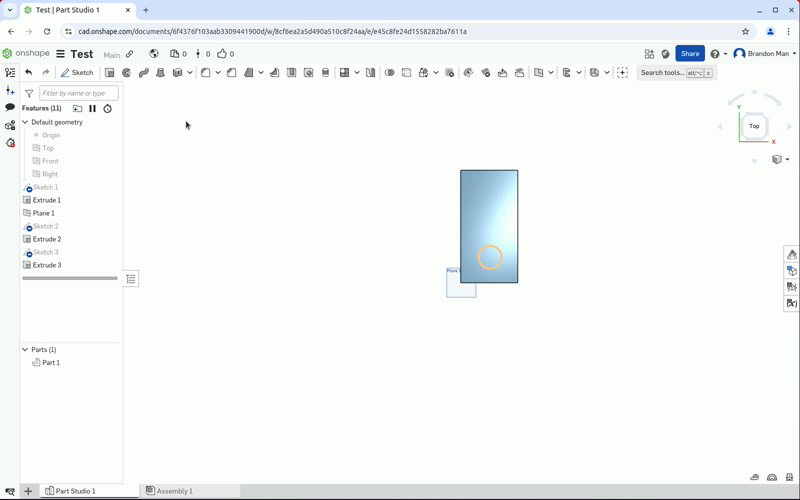
key(shift+h)
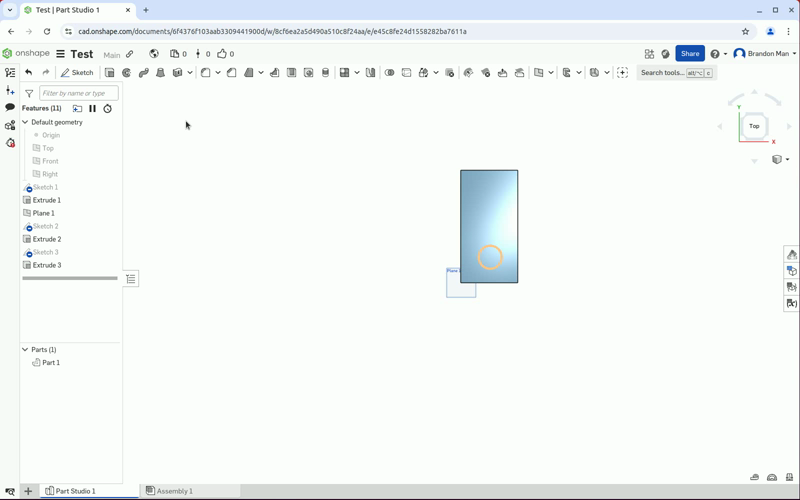
key(shift+h)
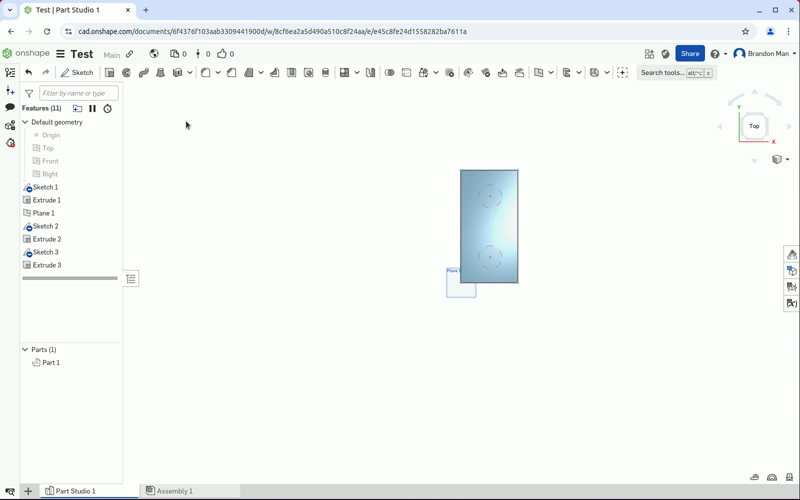
key(shift+7)
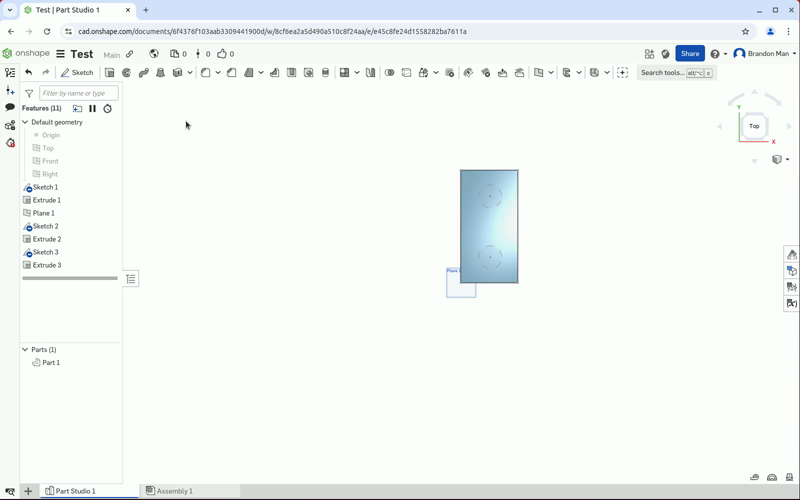
key(up, 3)
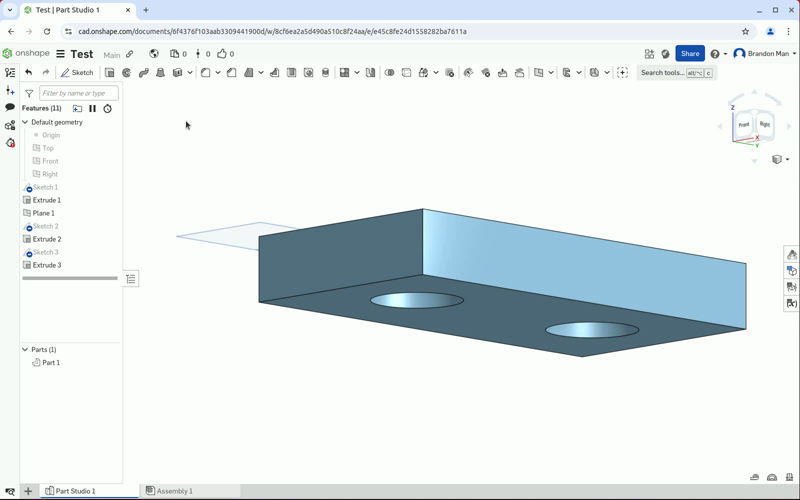
key(left, 3)
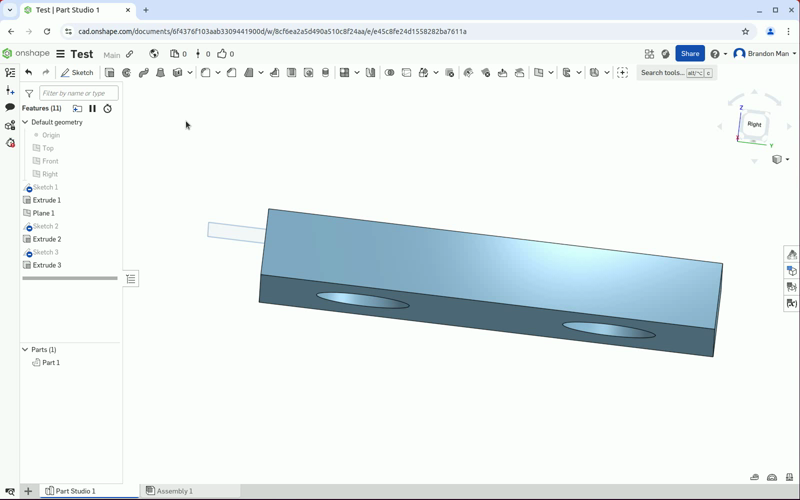
key(right, 3)
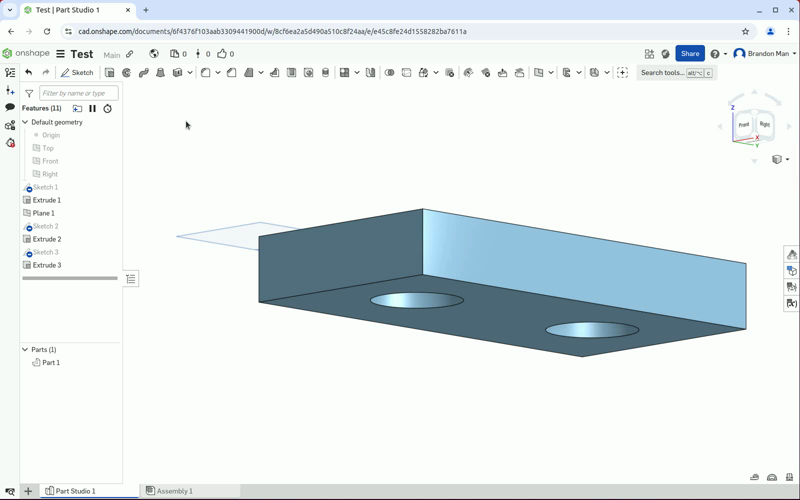
key(down, 3)
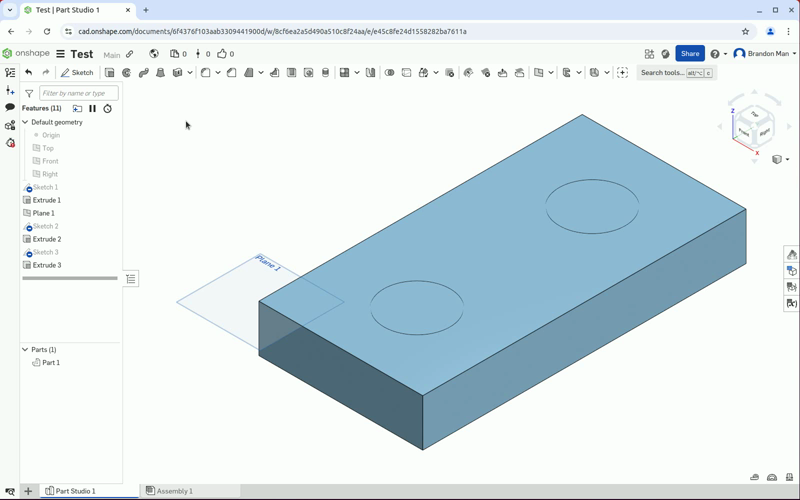
mouse_move(73, 189)
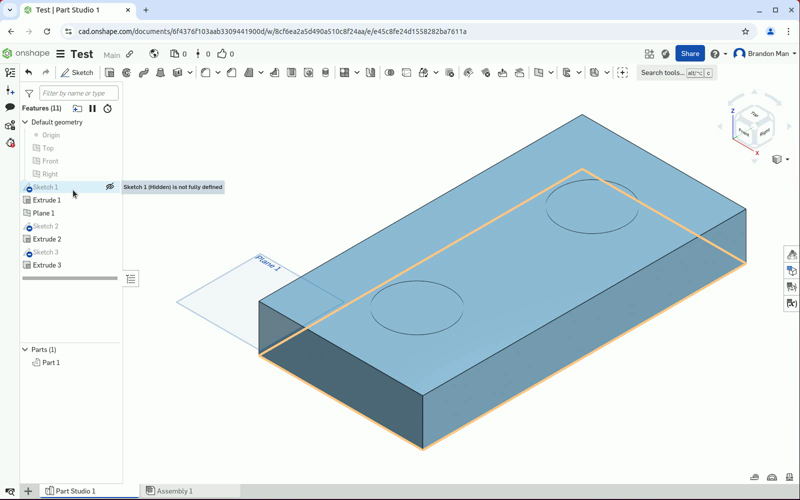
click(73, 189)